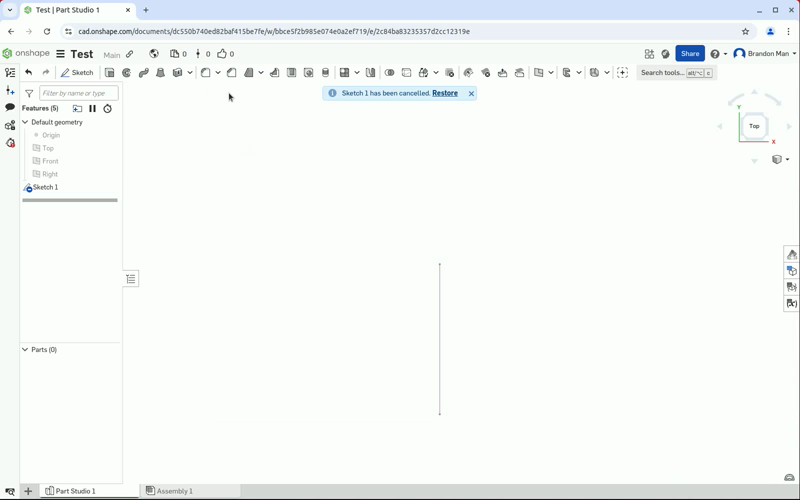
key(shift+h)
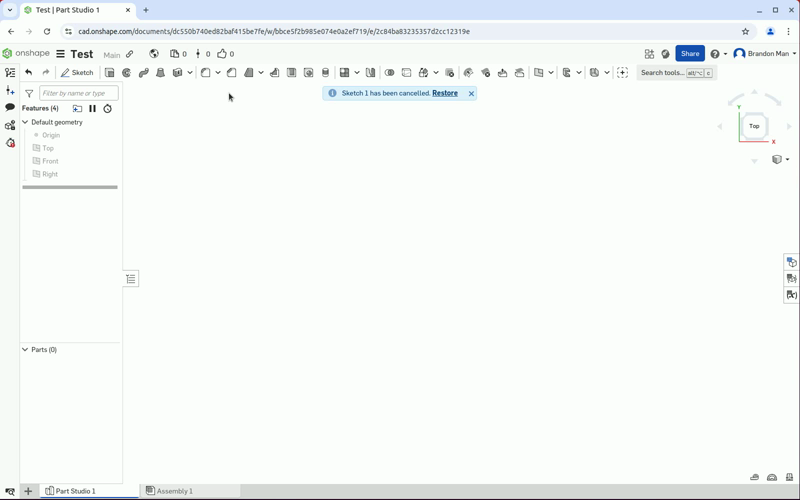
mouse_move(73, 352)
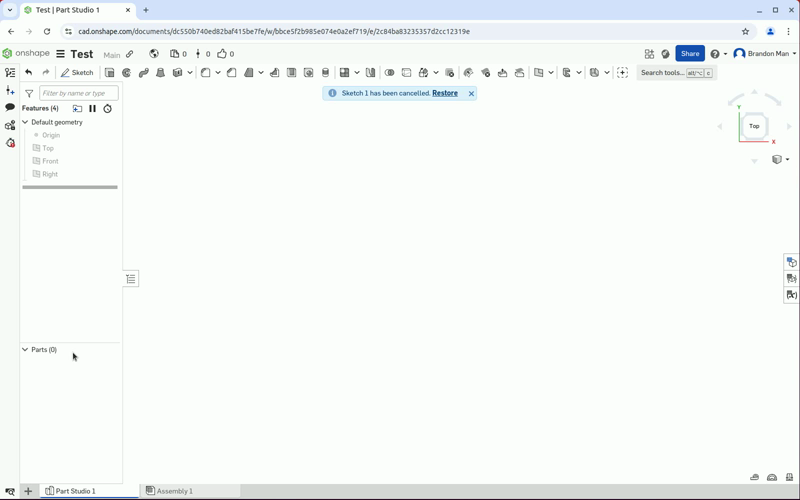
key(y)
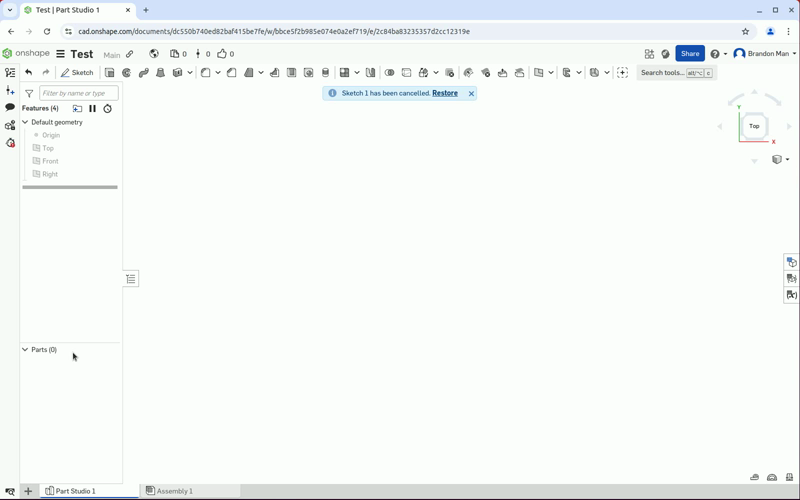
key(shift+p)
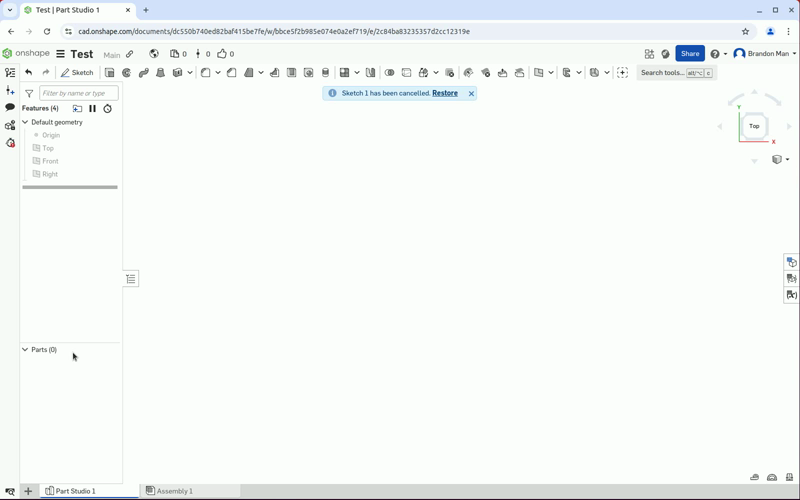
key(space)
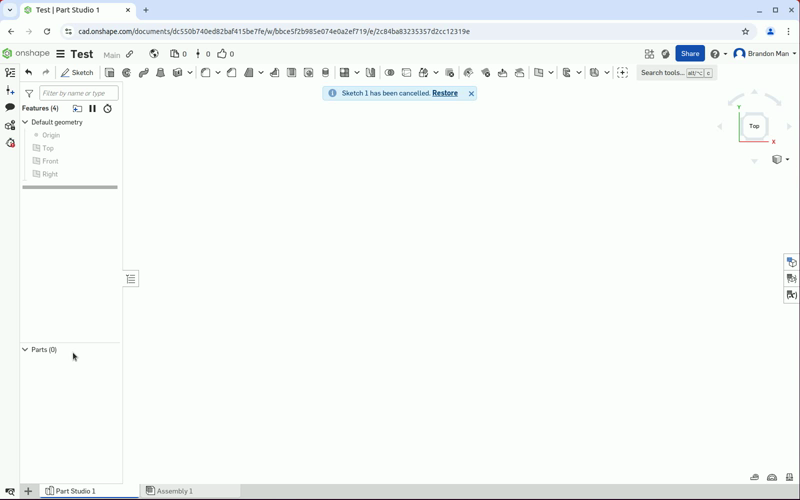
key_down(shift)
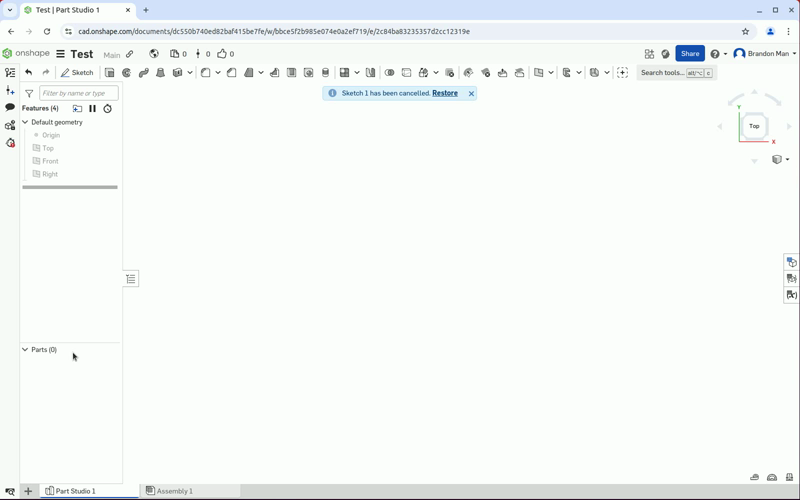
key(up)
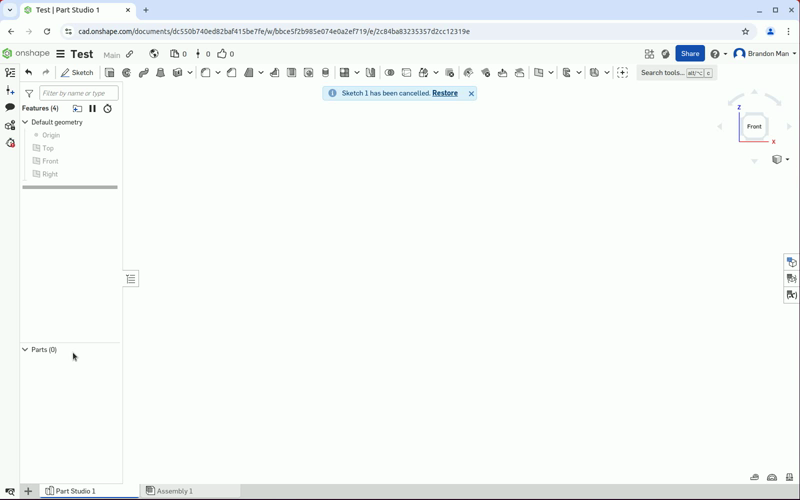
key_up(shift)
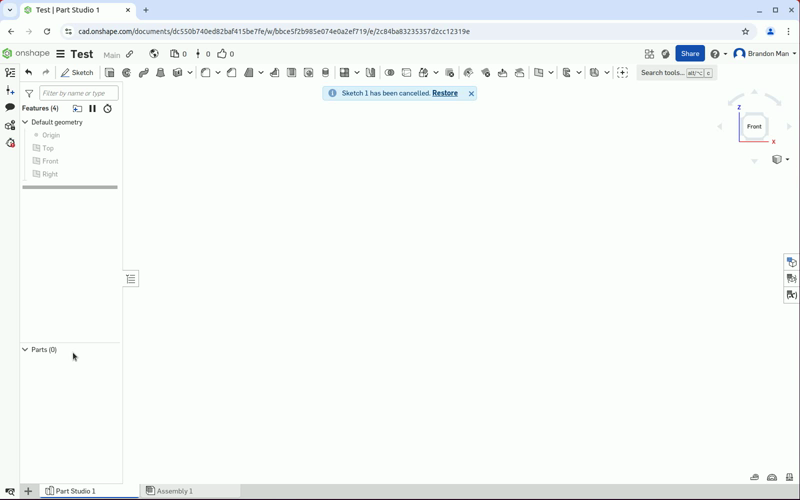
mouse_move(73, 352)
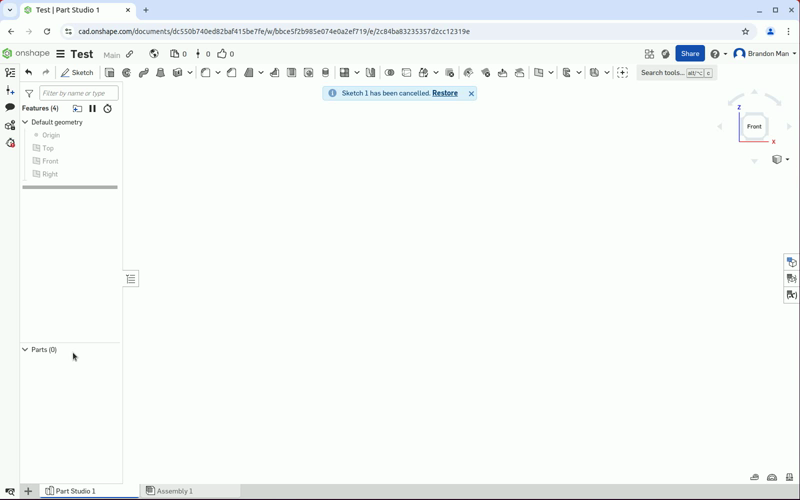
key(shift+y)
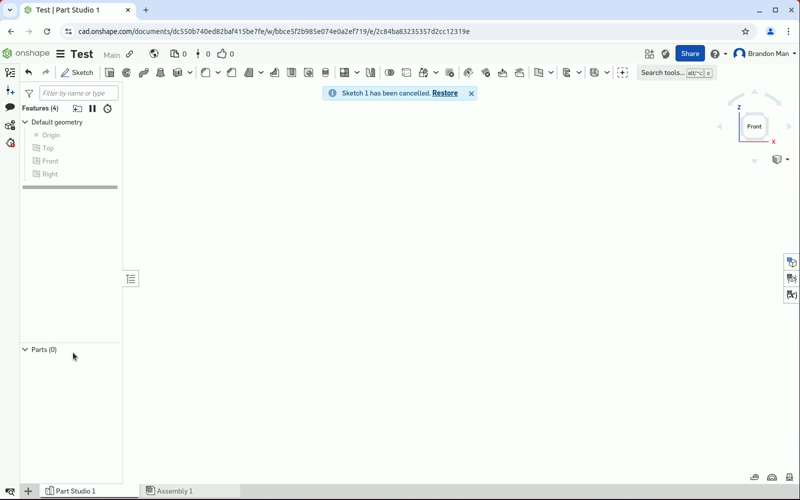
key(shift+s)
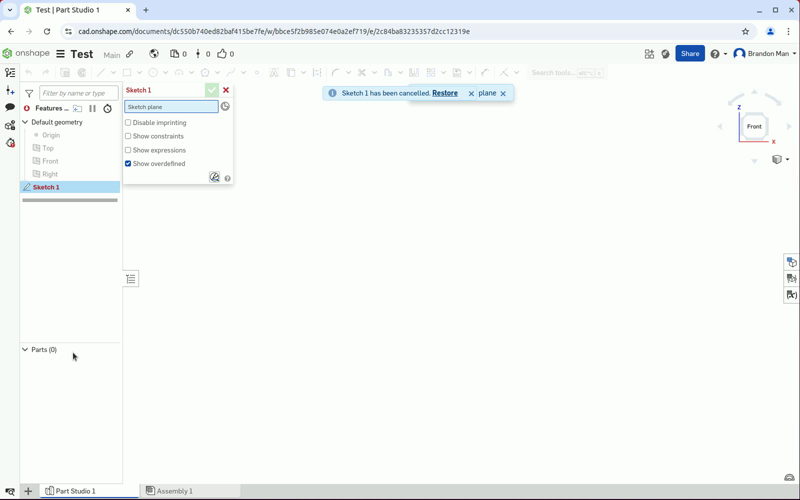
mouse_move(73, 163)
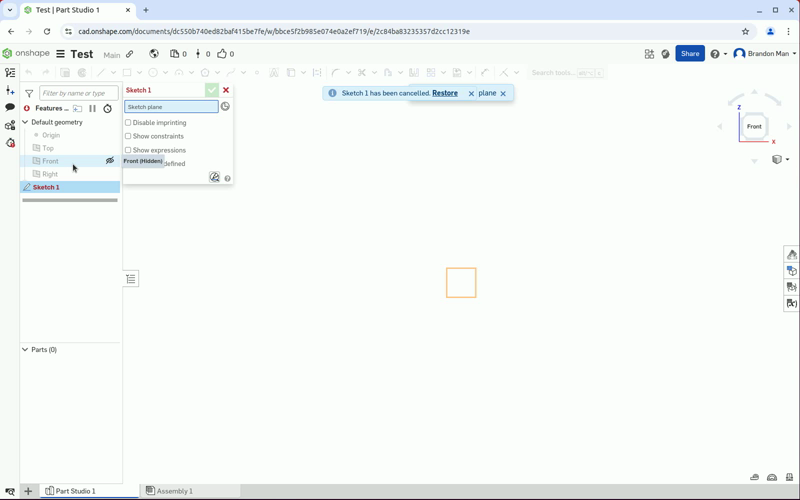
click(73, 163)
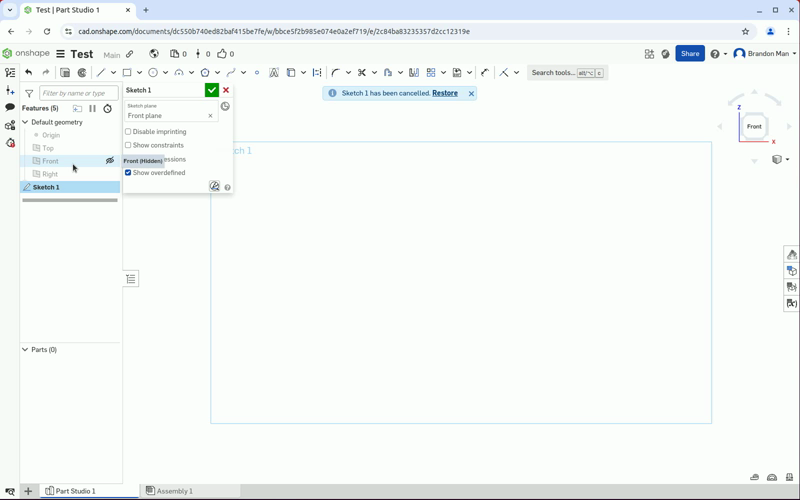
mouse_move(73, 352)
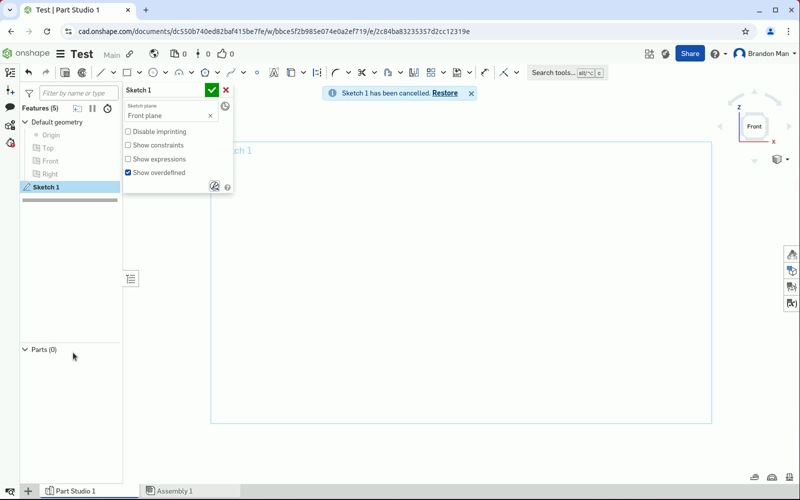
key(y)
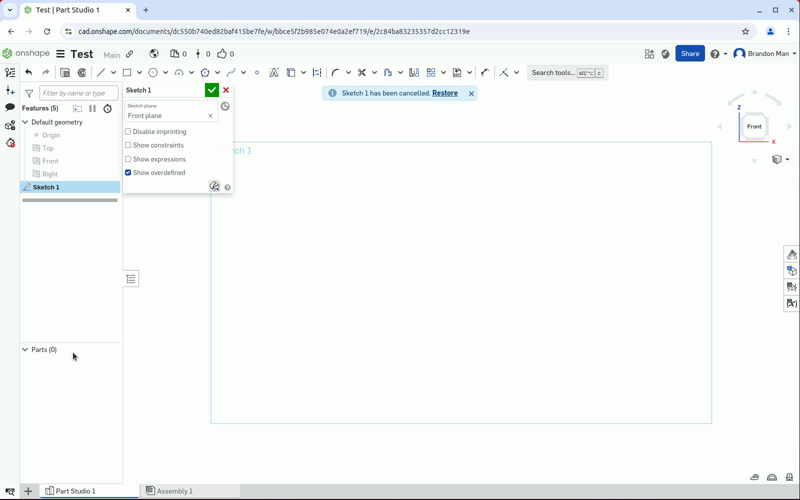
key(l)
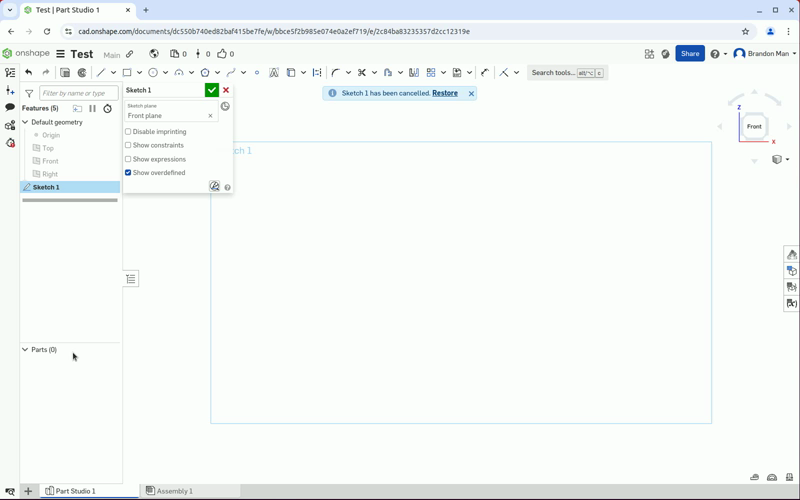
key_down(shift)
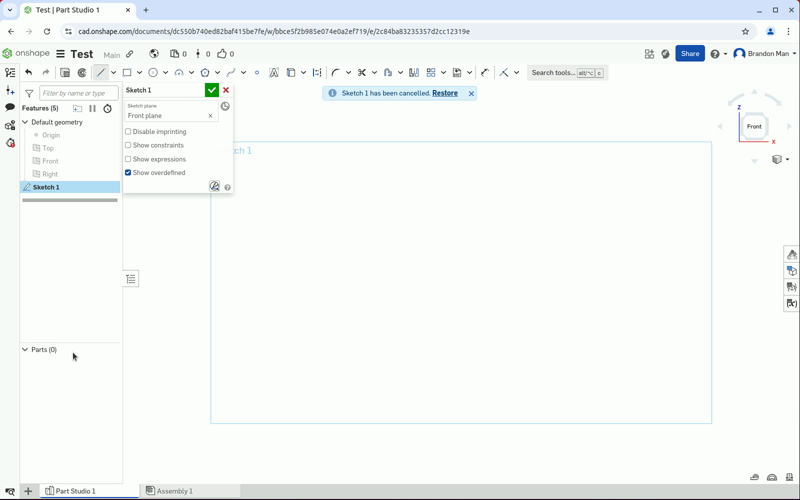
mouse_move(348, 395)
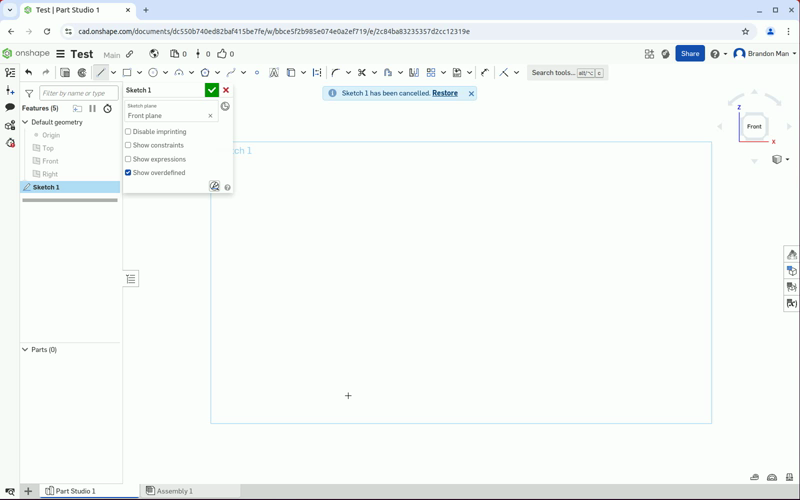
click(348, 395)
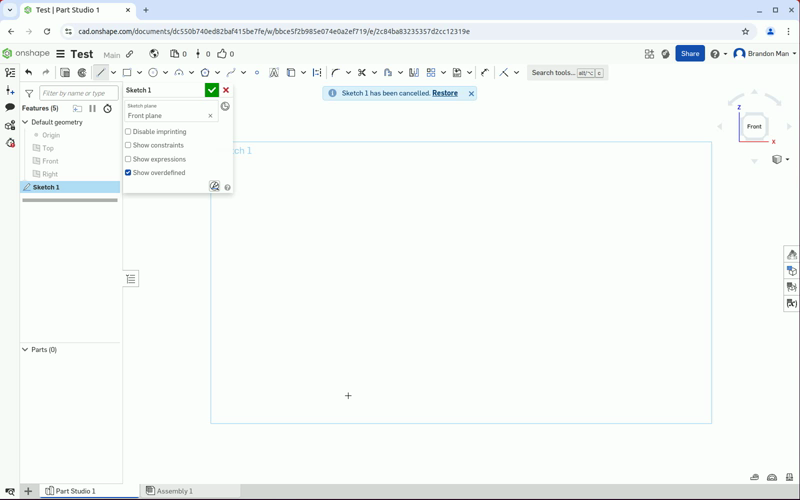
key_up(shift)
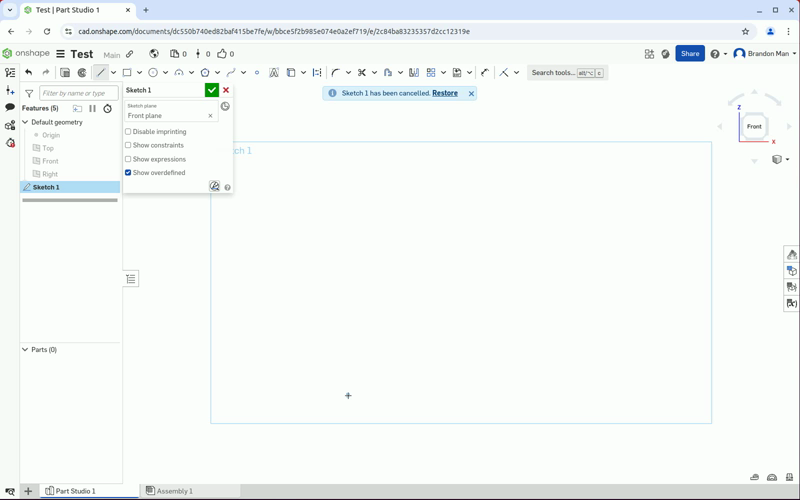
key_down(shift)
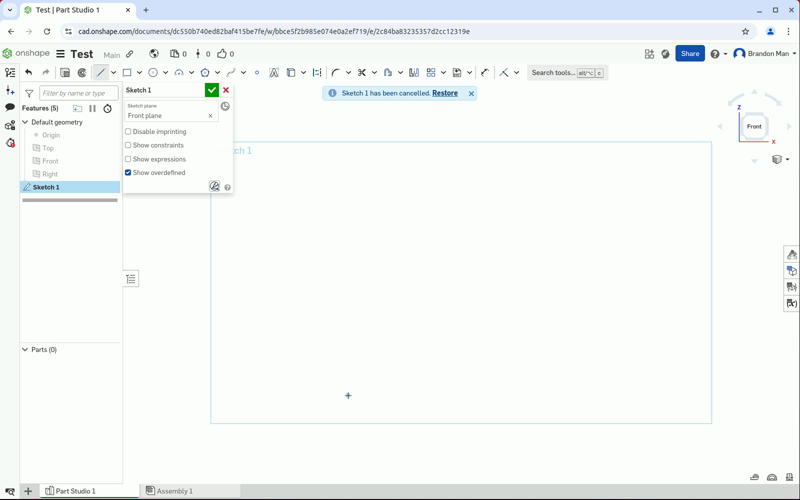
mouse_move(572, 395)
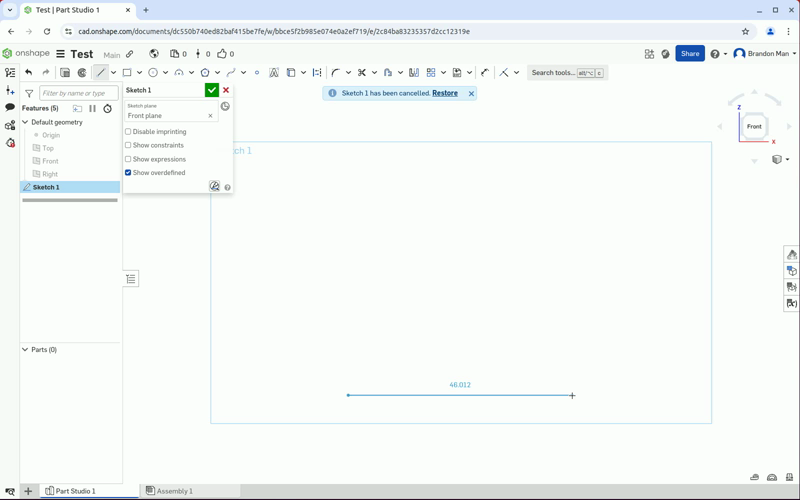
click(572, 395)
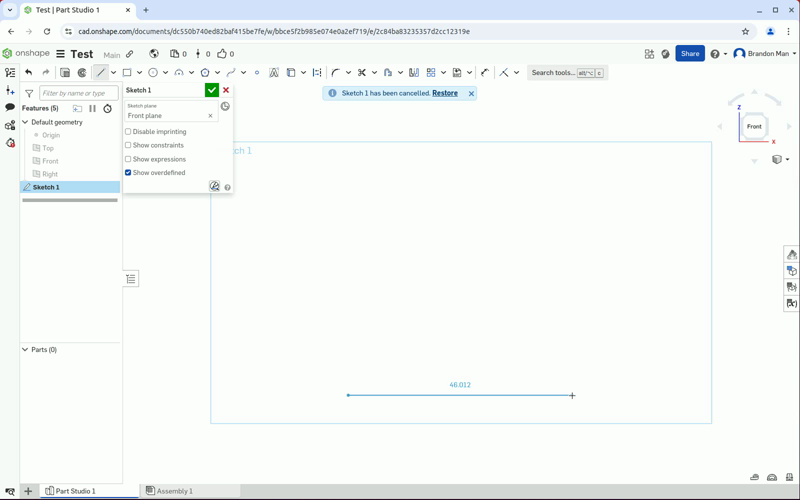
key_up(shift)
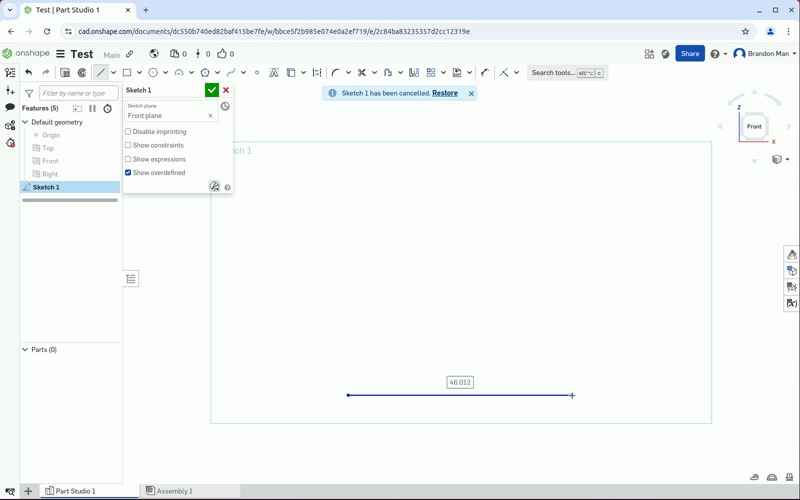
key_down(shift)
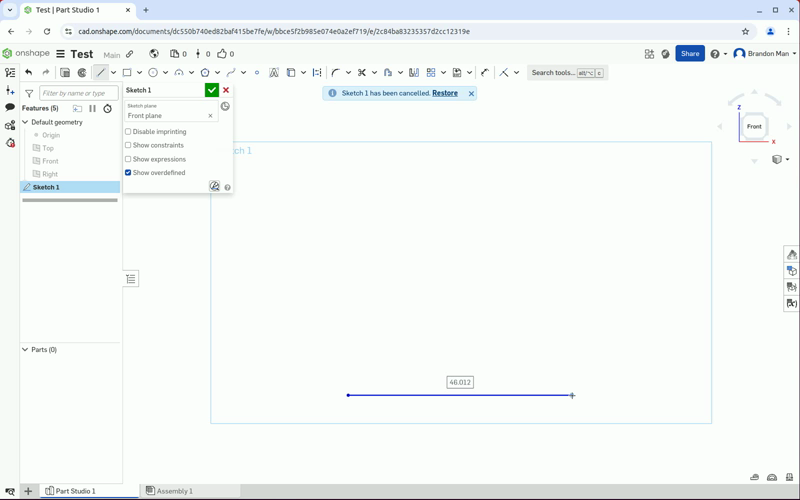
mouse_move(572, 171)
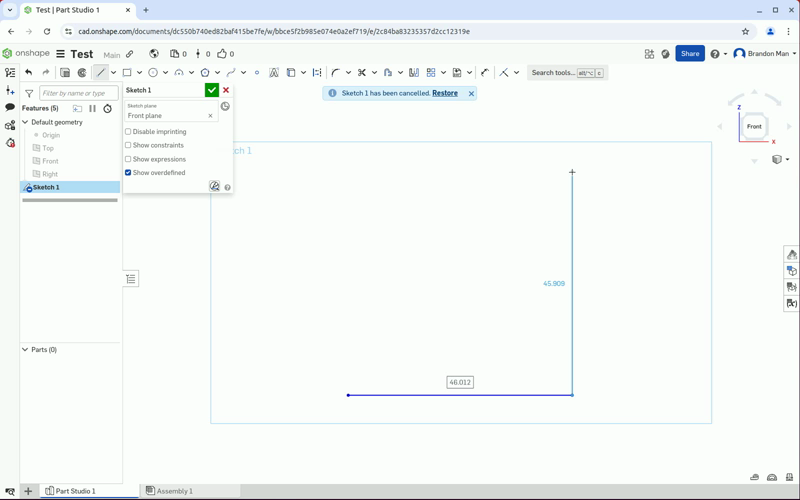
click(572, 171)
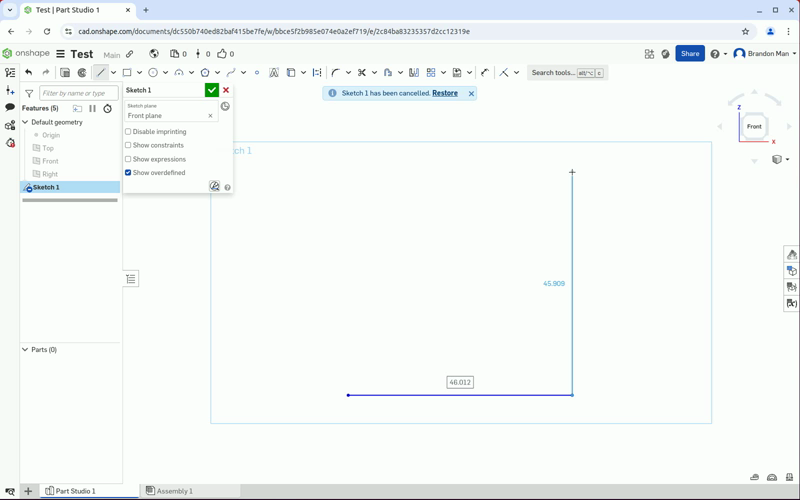
key_up(shift)
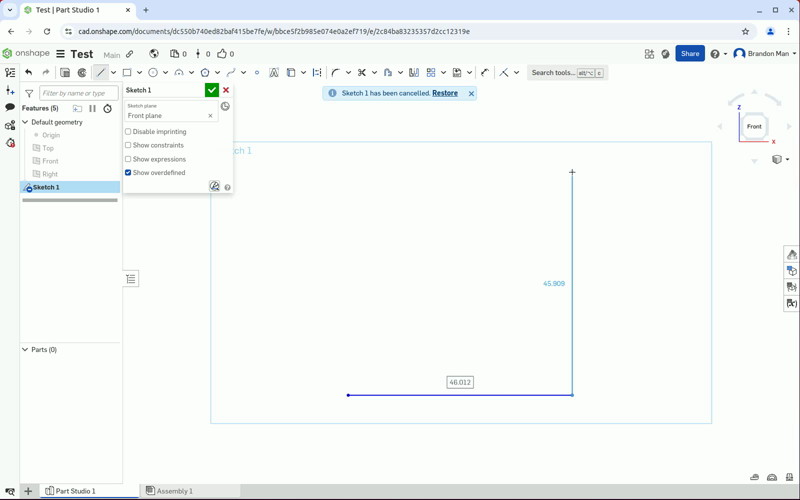
key_down(shift)
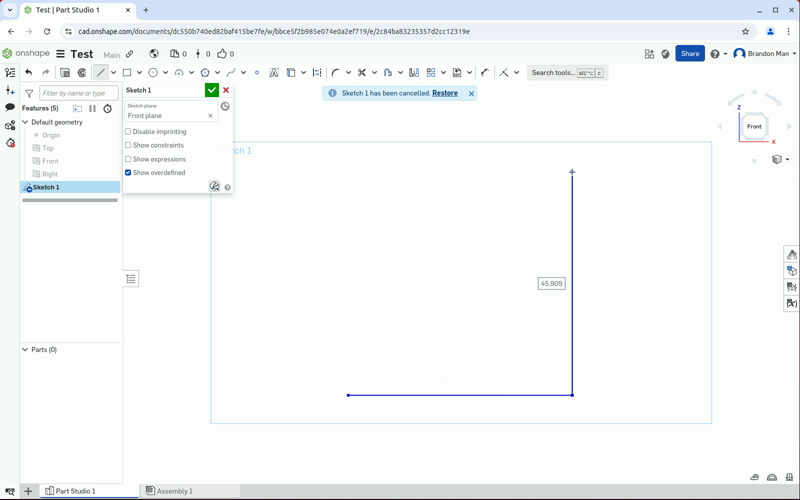
mouse_move(348, 171)
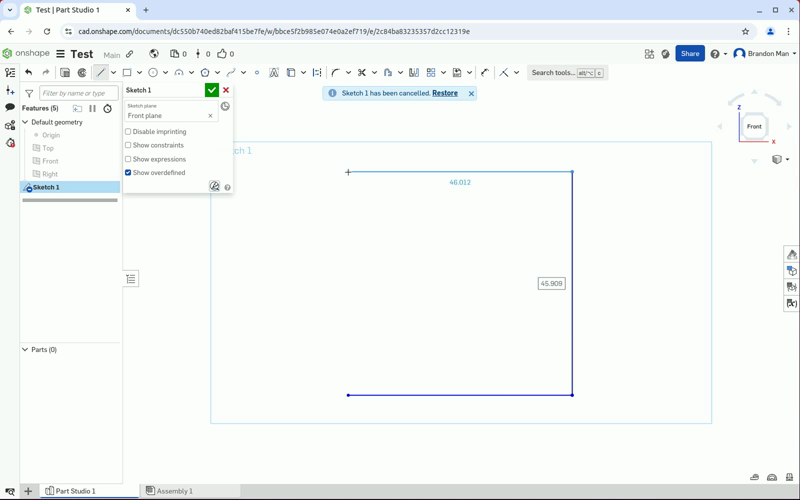
click(348, 171)
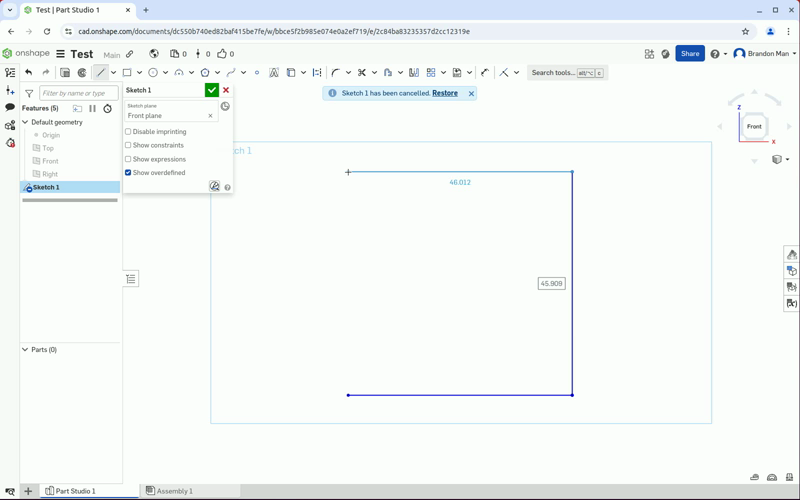
key_up(shift)
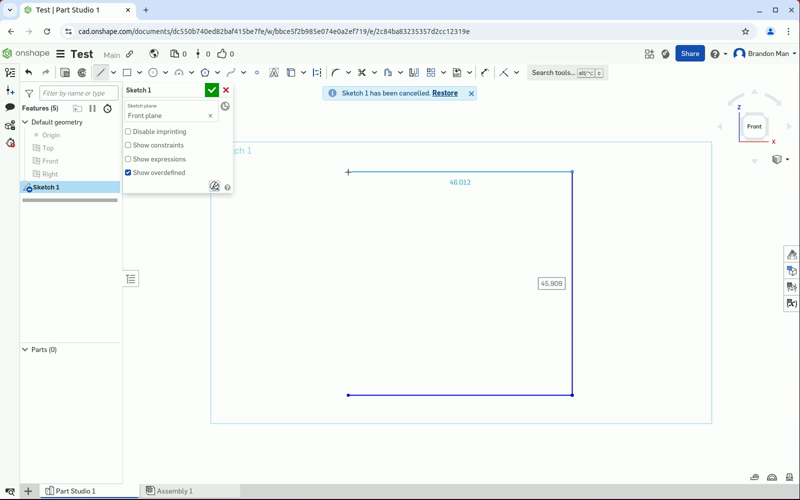
key_down(shift)
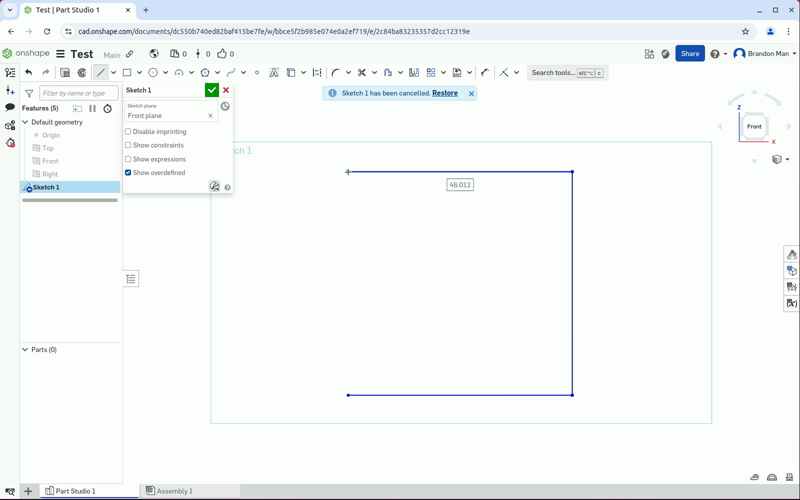
mouse_move(348, 395)
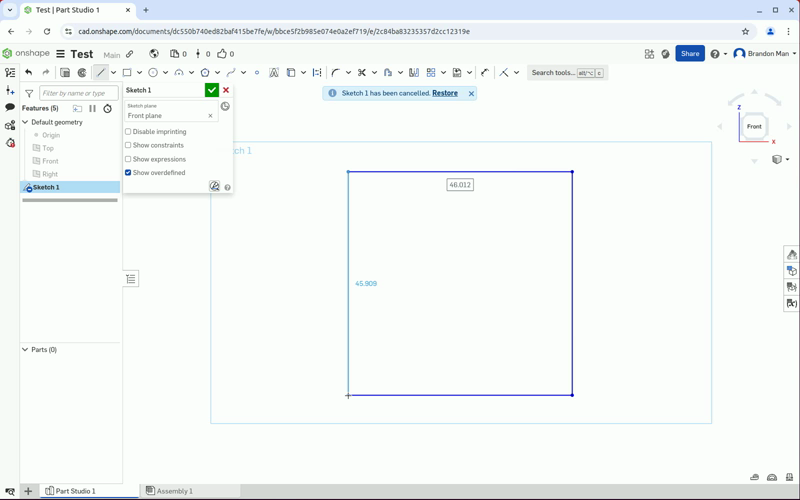
key_up(shift)
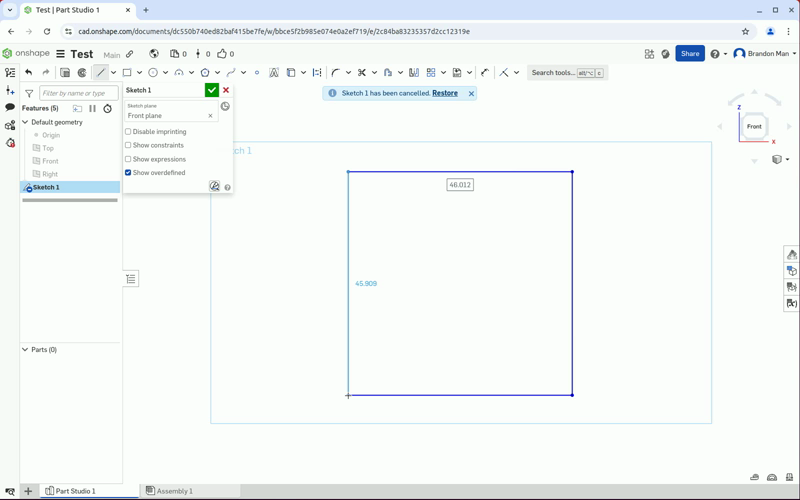
click(348, 395)
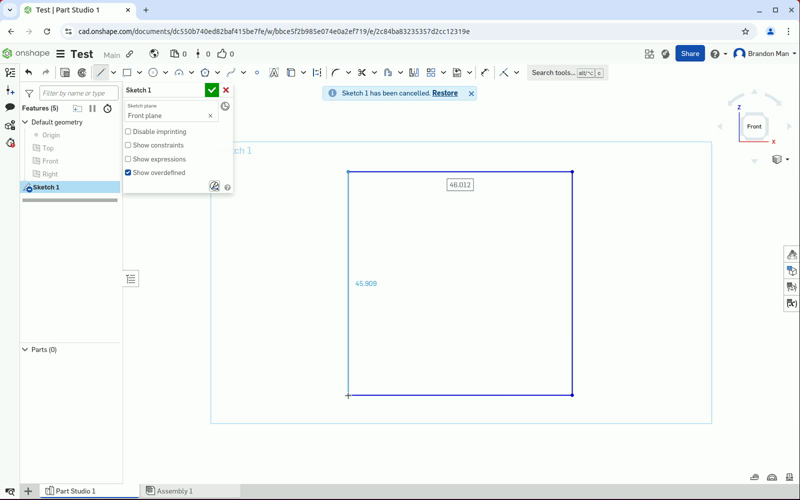
key(esc)
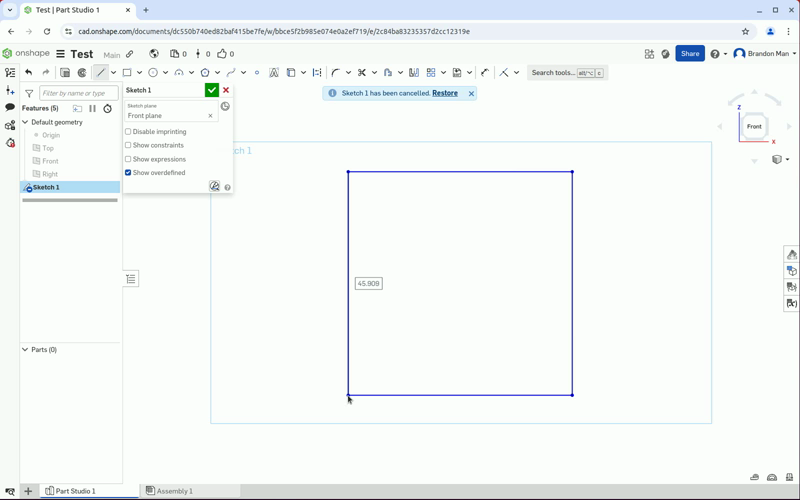
mouse_move(433, 239)
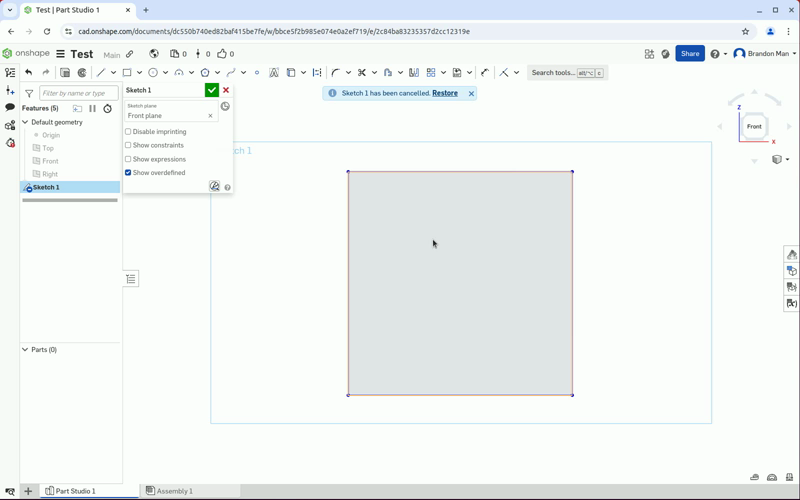
click(433, 239)
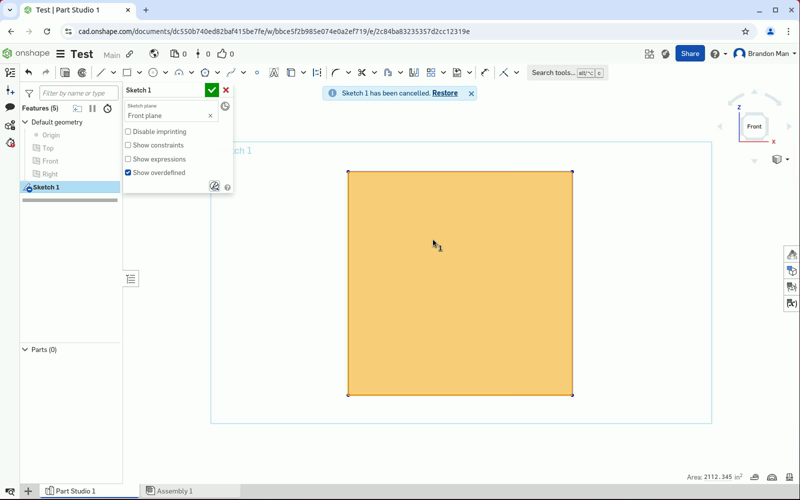
mouse_move(73, 352)
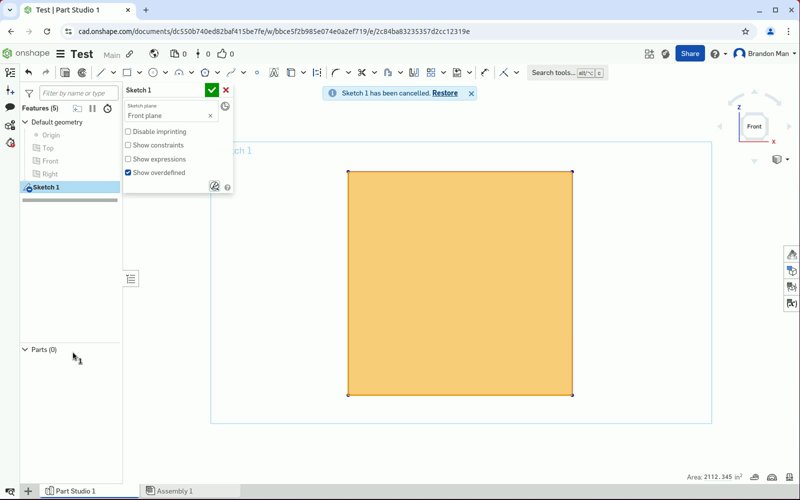
key(shift+y)
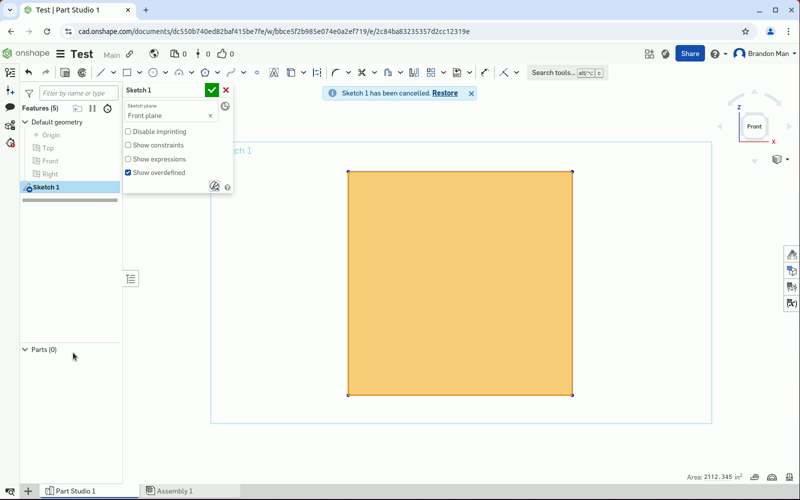
key(shift+e)
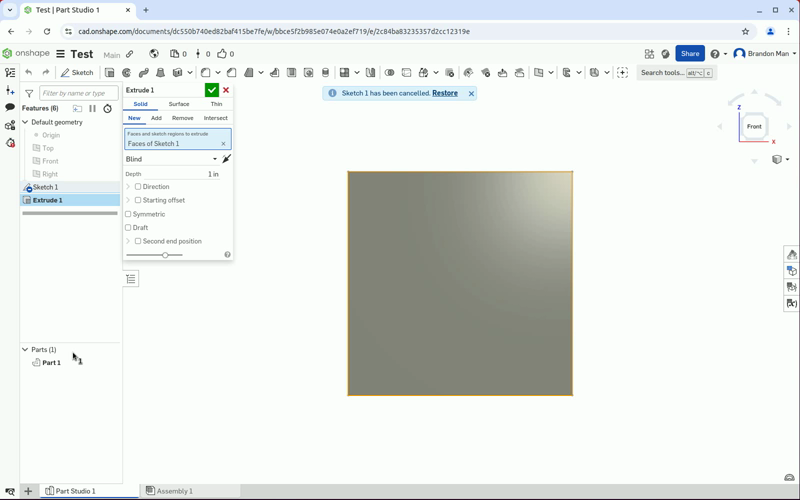
mouse_move(143, 106)
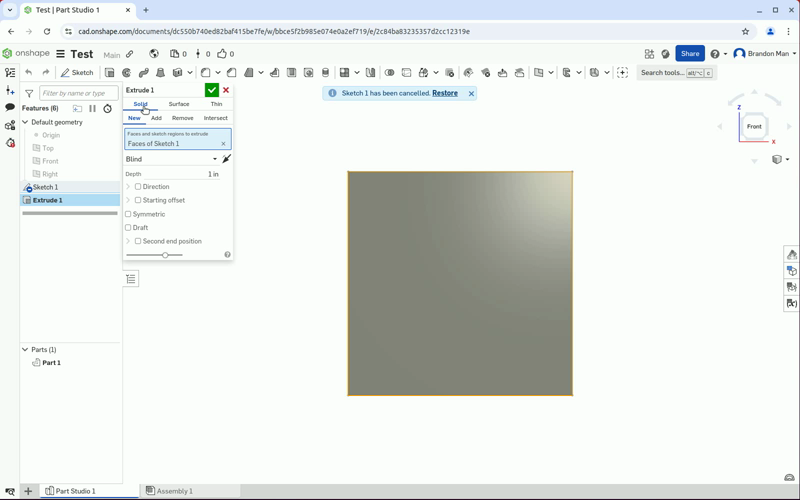
click(143, 106)
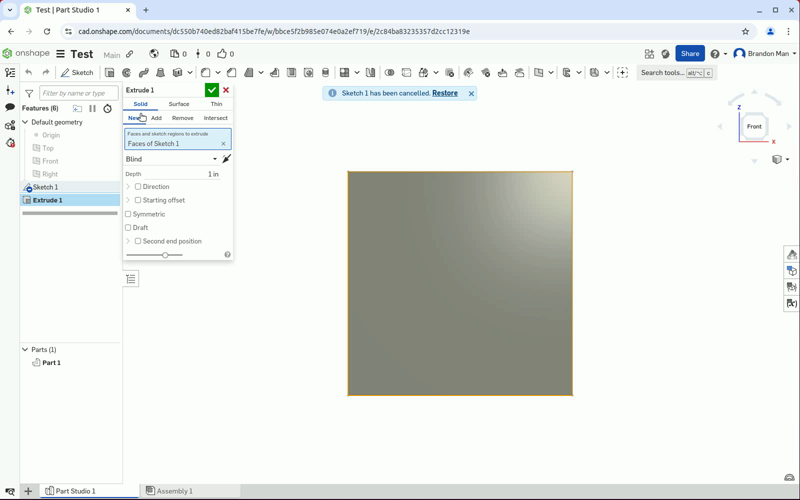
mouse_move(137, 120)
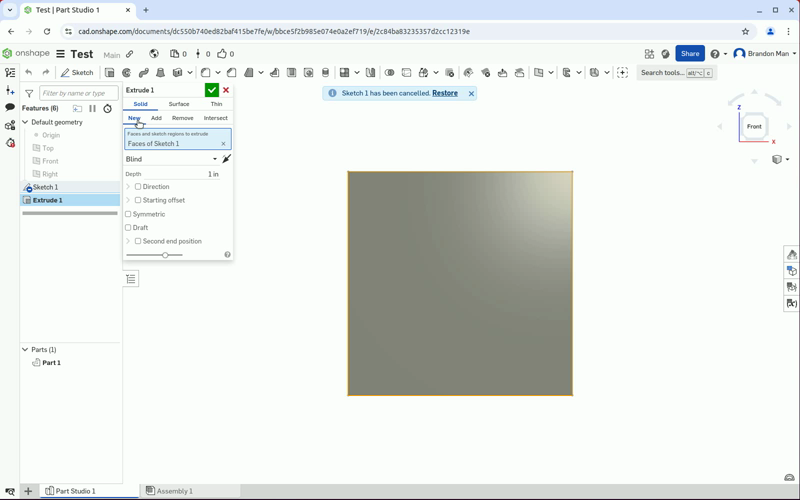
click(137, 120)
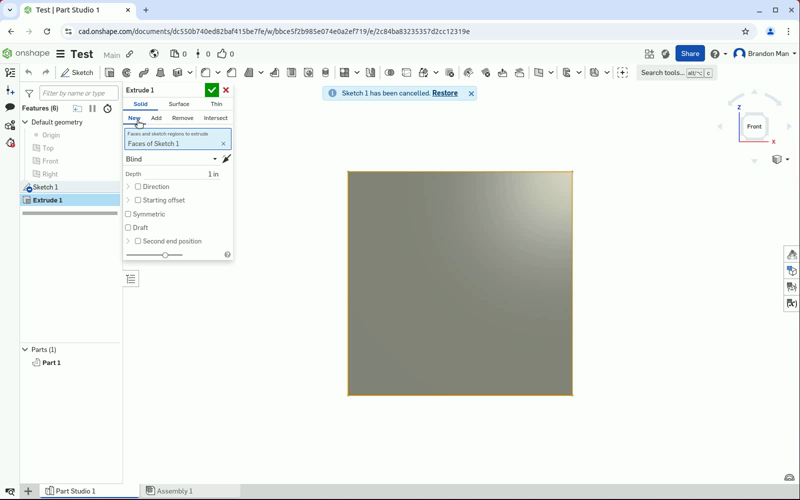
key(tab, 4)
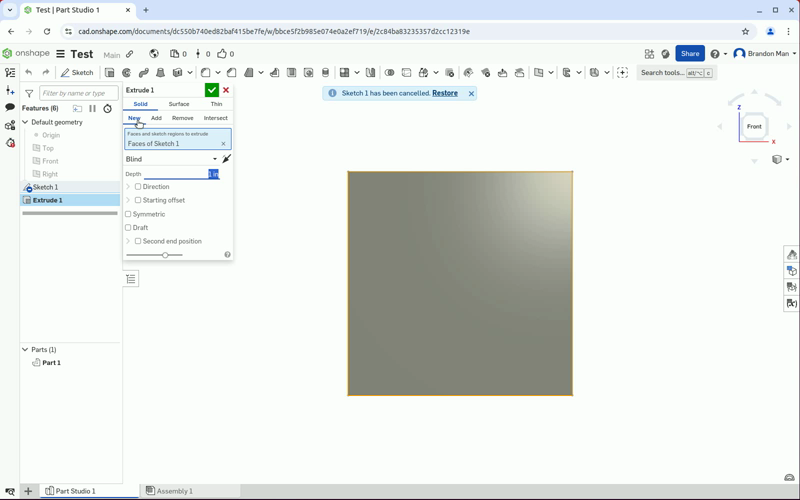
text(-6.981)
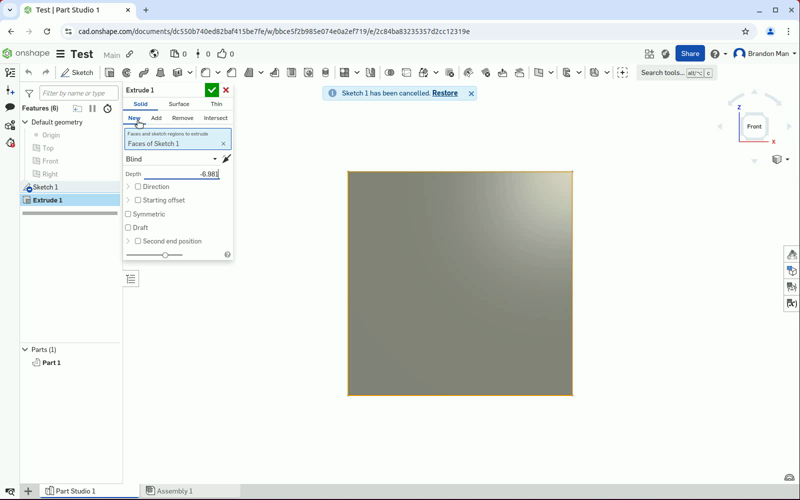
key(enter)
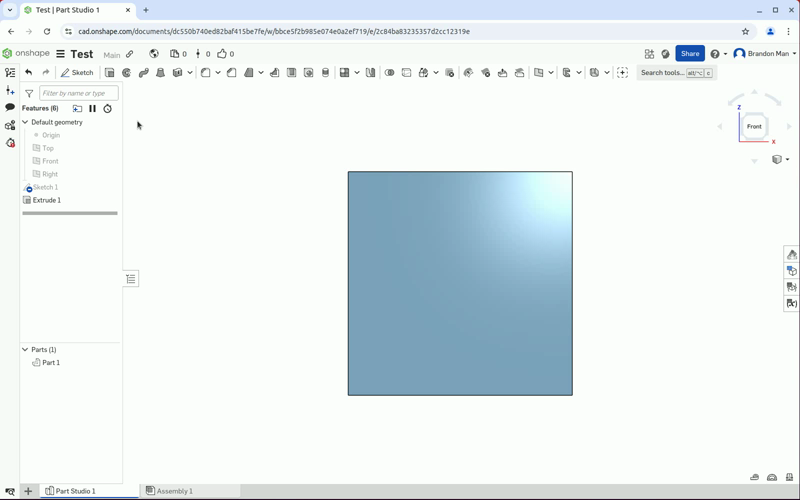
key(shift+h)
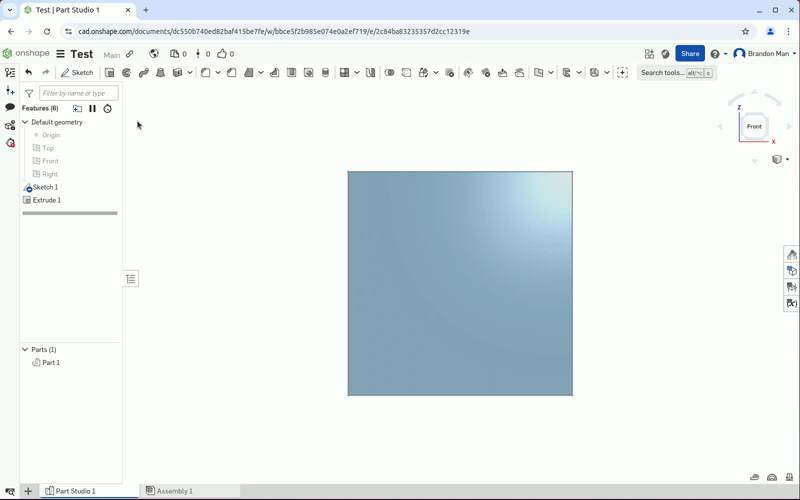
key(shift+h)
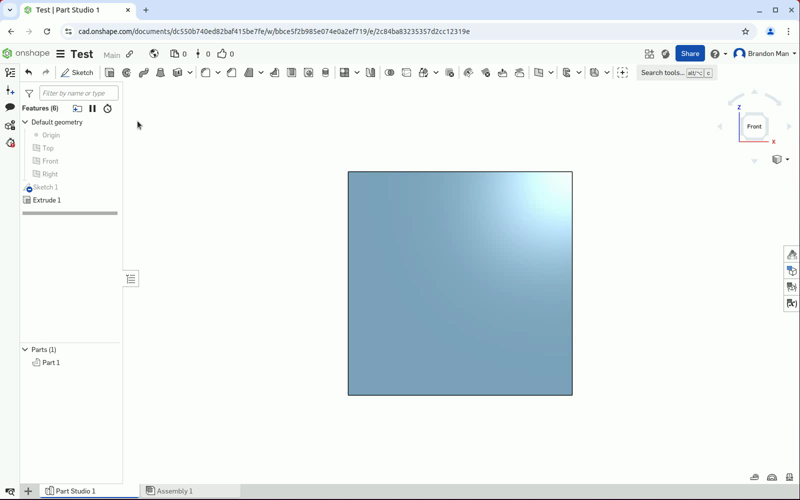
mouse_move(73, 189)
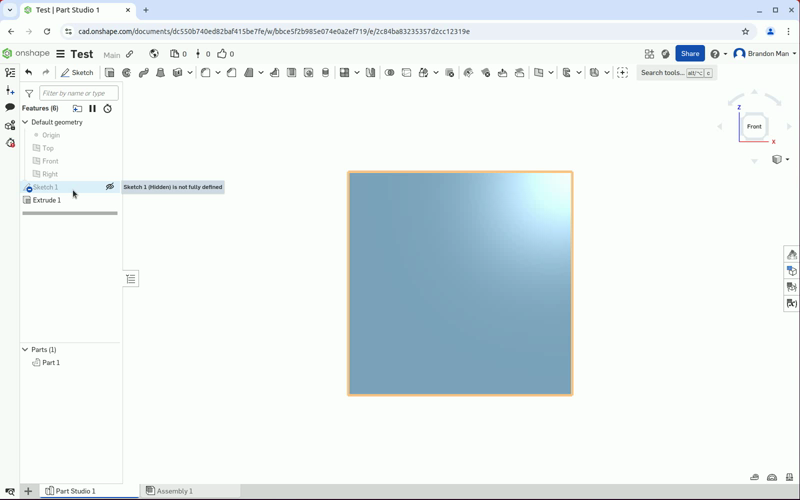
click(73, 189)
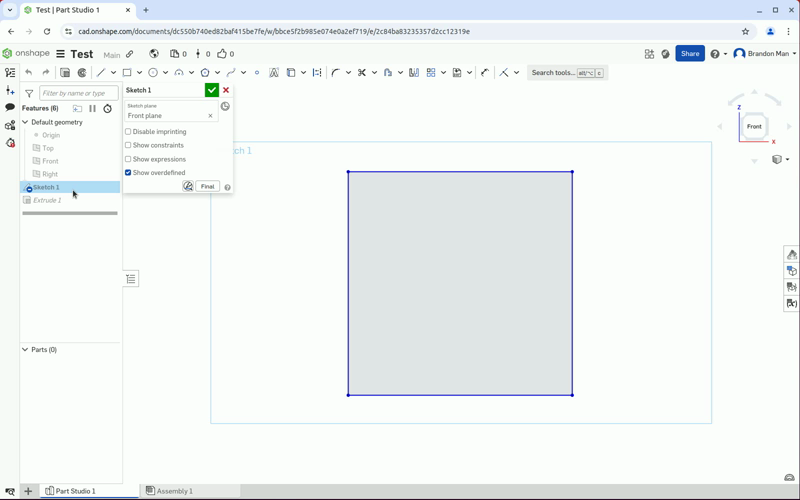
mouse_move(229, 92)
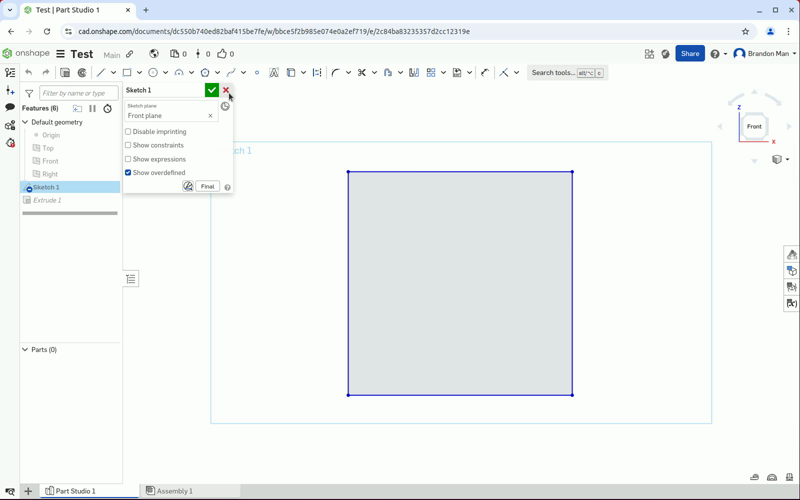
click(229, 92)
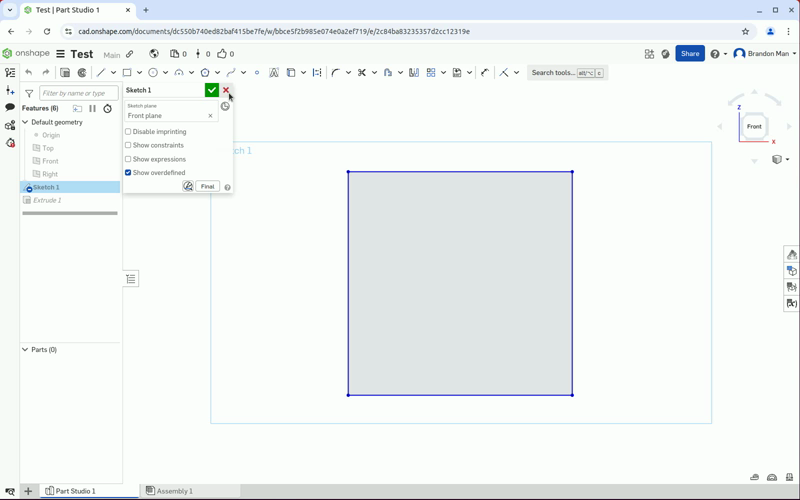
key(shift+s)
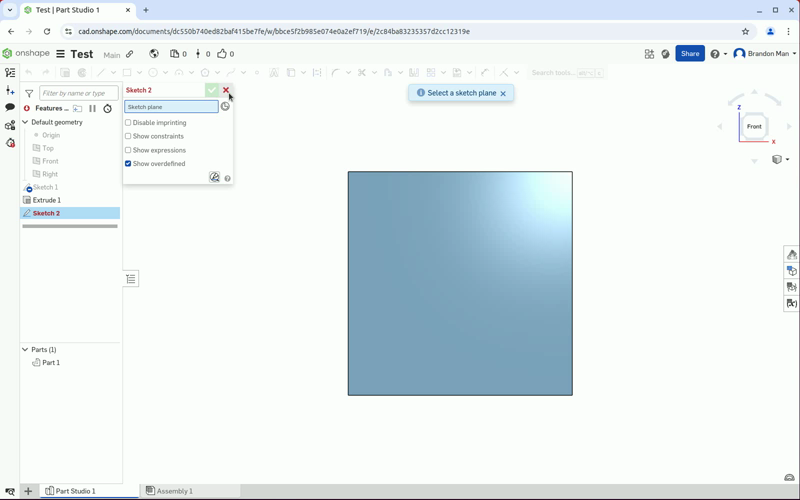
mouse_move(73, 163)
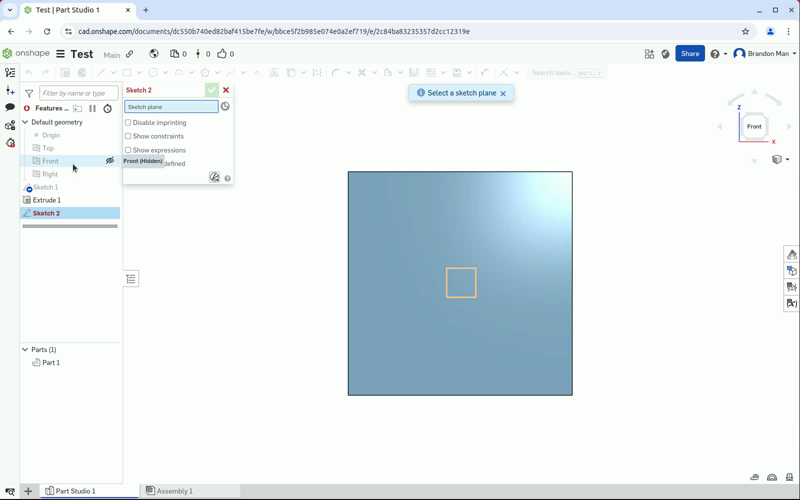
click(73, 163)
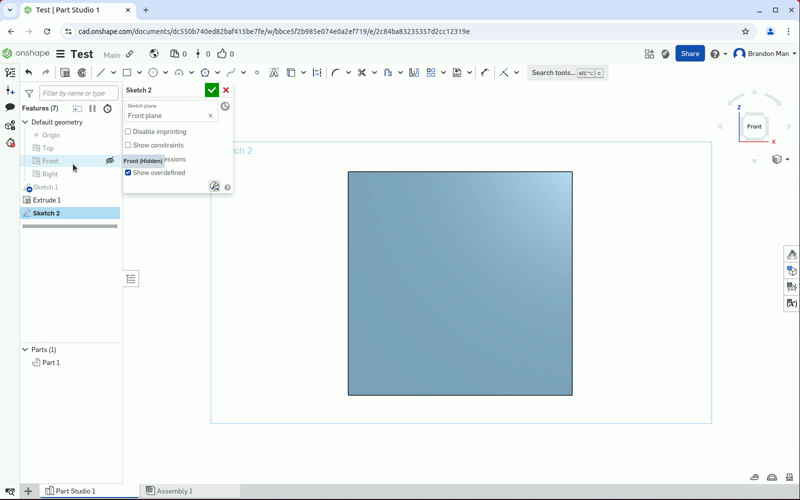
mouse_move(73, 352)
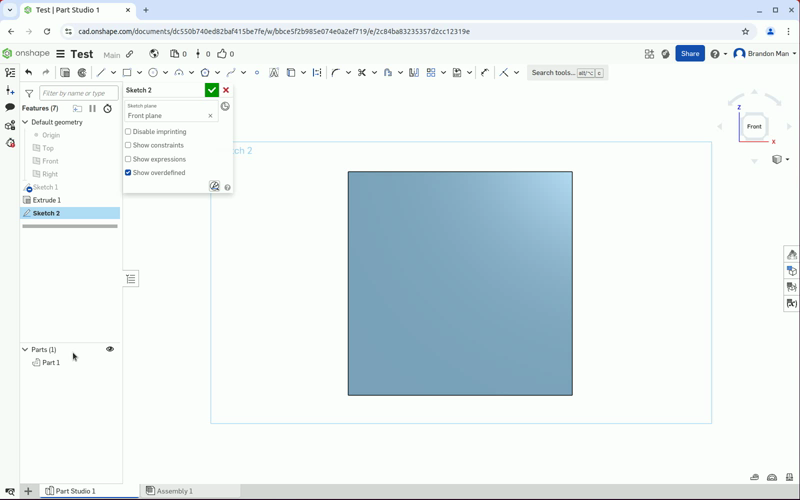
key(y)
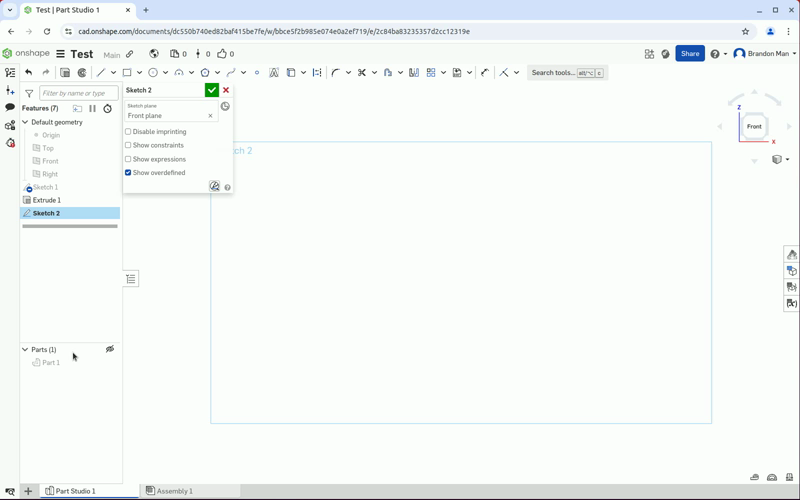
key(c)
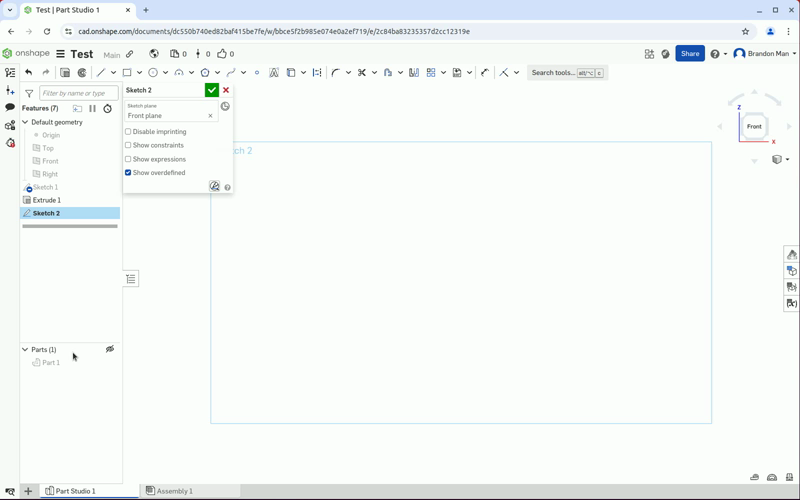
key_down(shift)
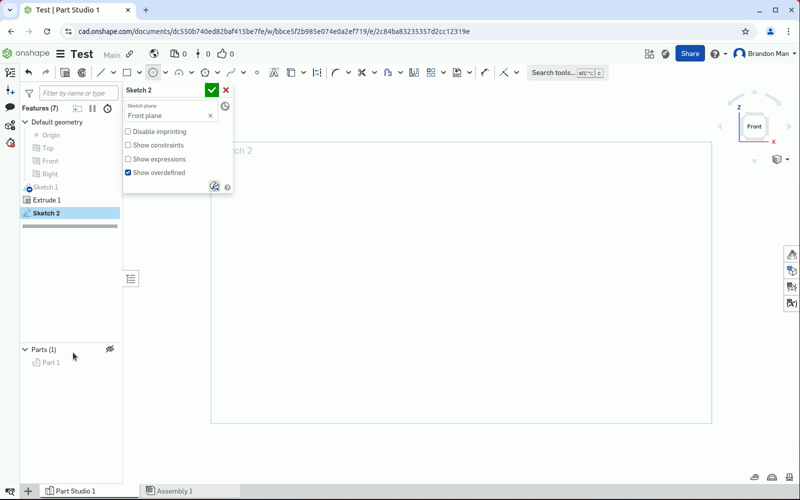
mouse_move(461, 282)
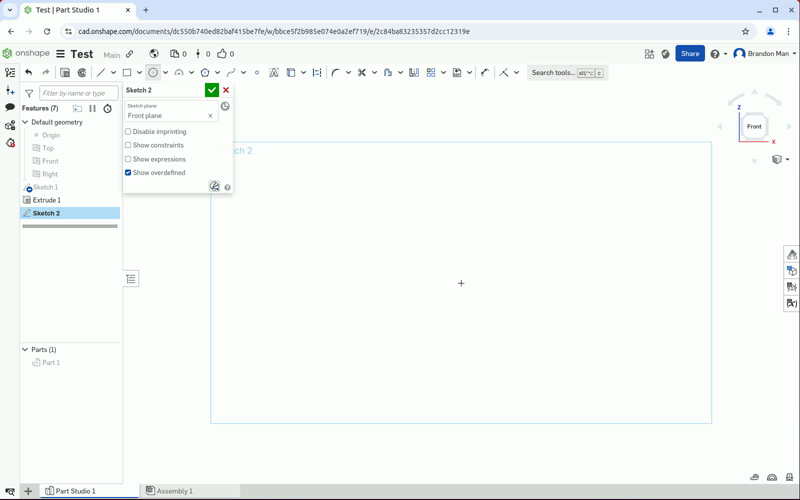
click(461, 282)
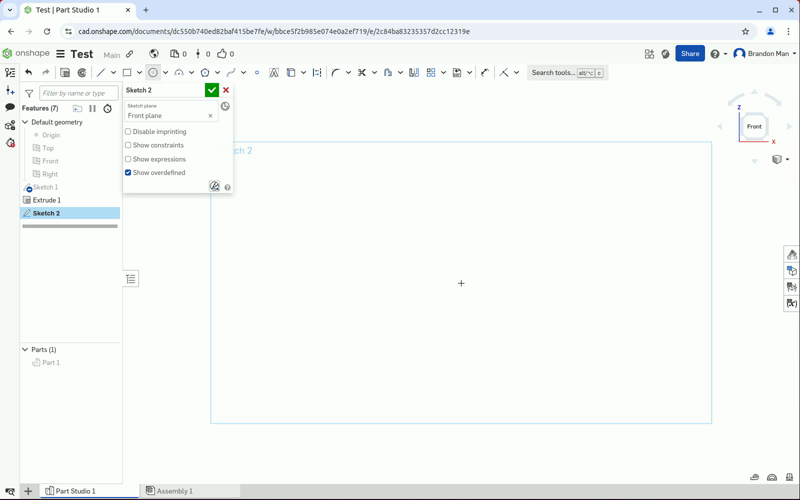
key_up(shift)
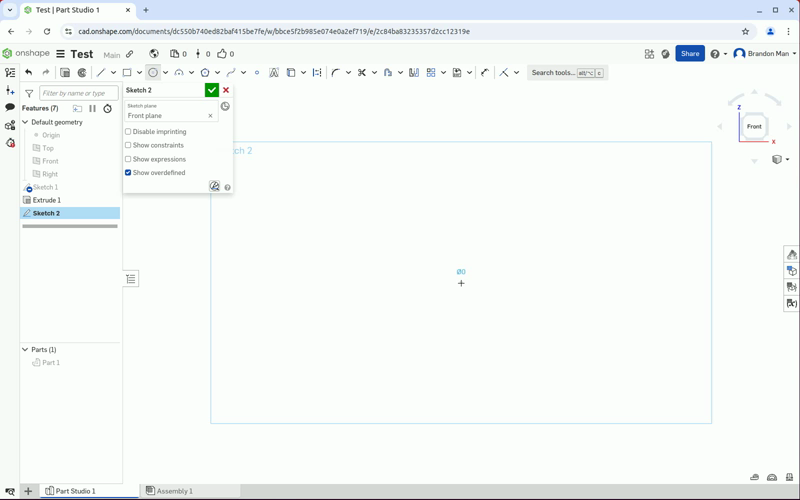
mouse_move(467, 282)
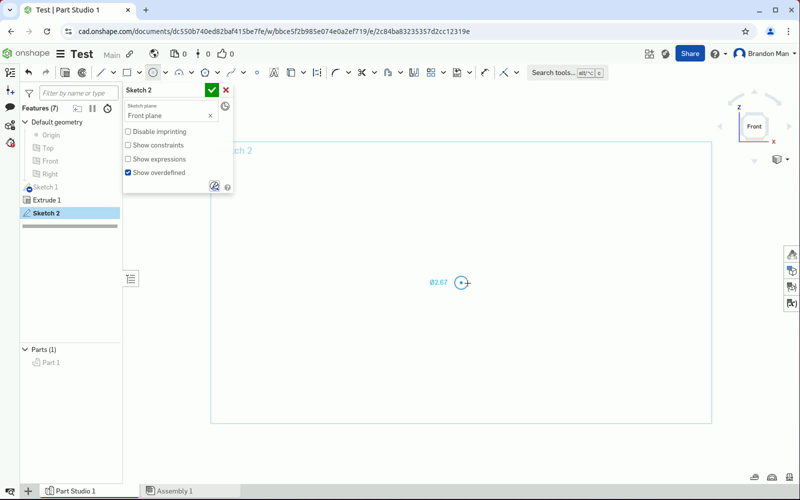
click(467, 282)
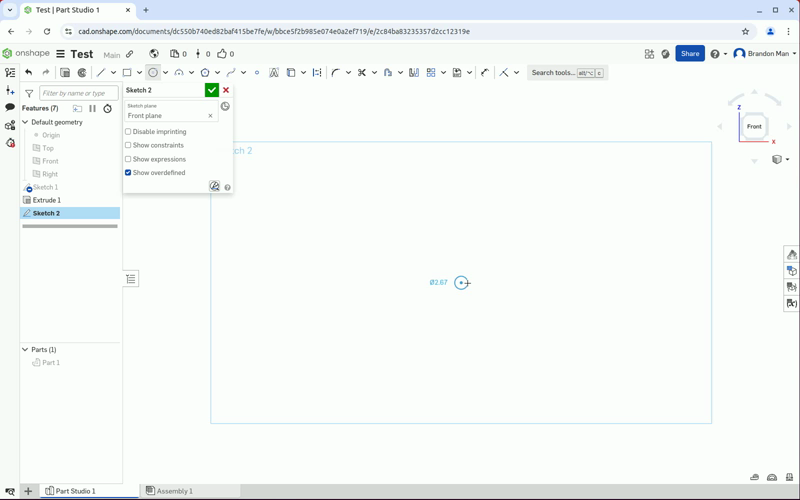
key(esc)
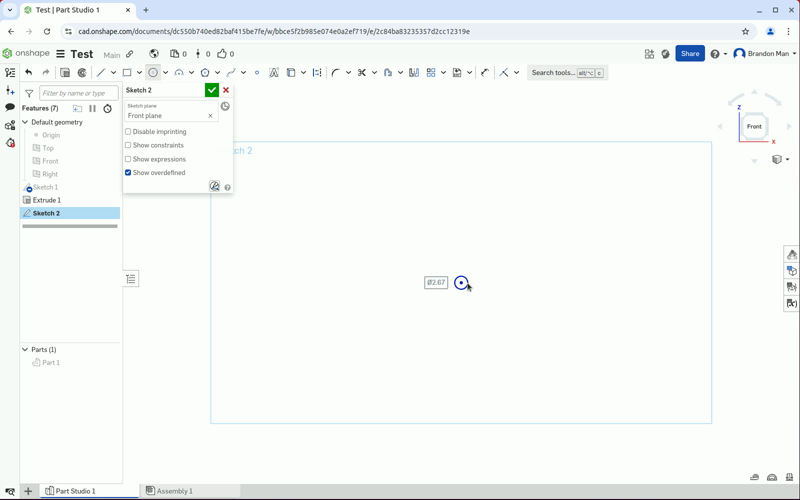
mouse_move(461, 280)
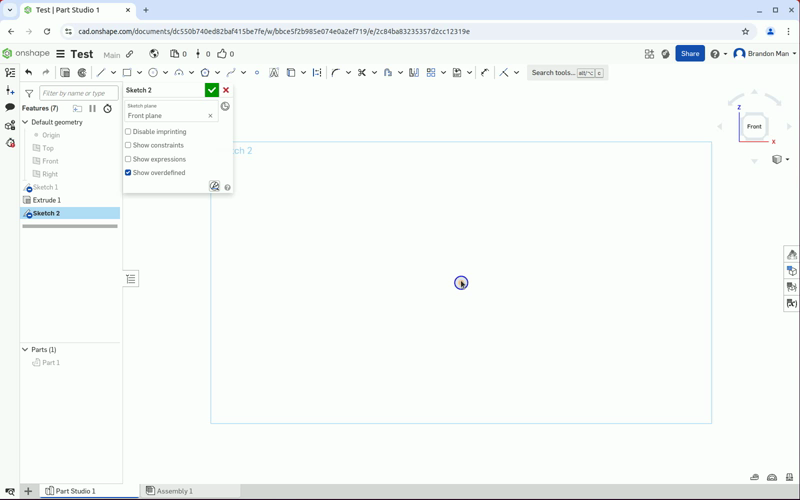
scroll(6)
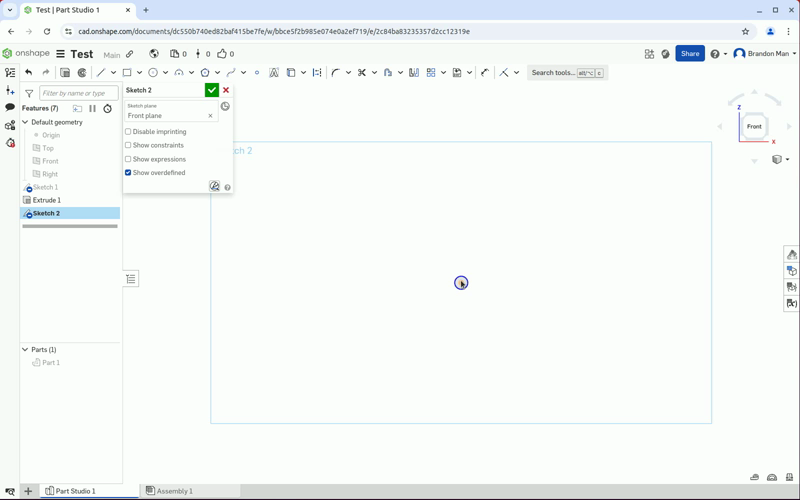
scroll(6)
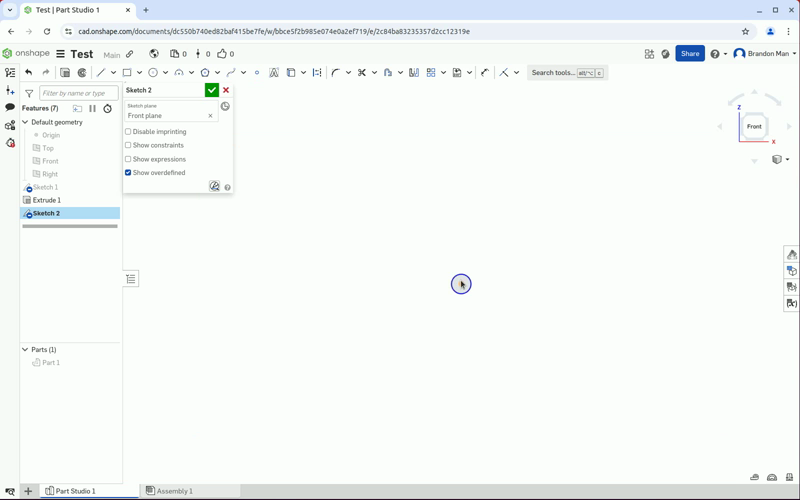
scroll(6)
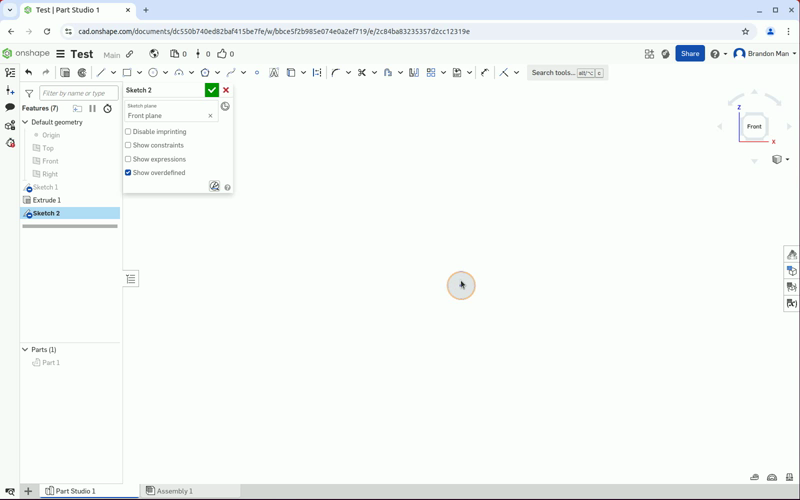
scroll(6)
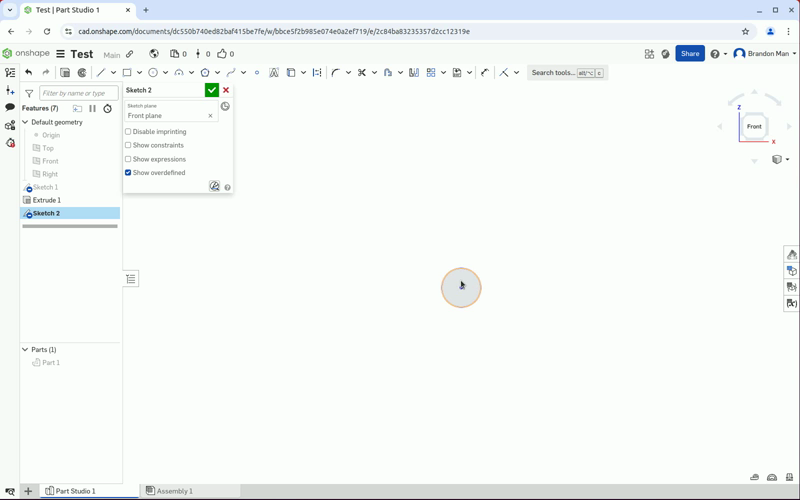
scroll(6)
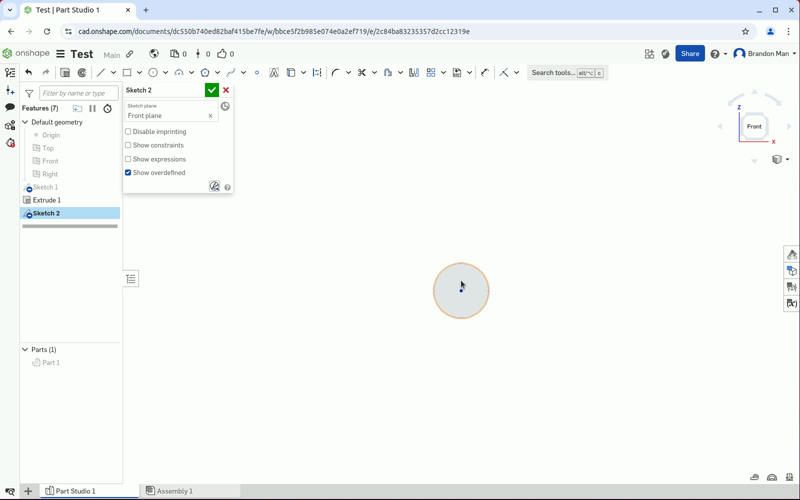
scroll(6)
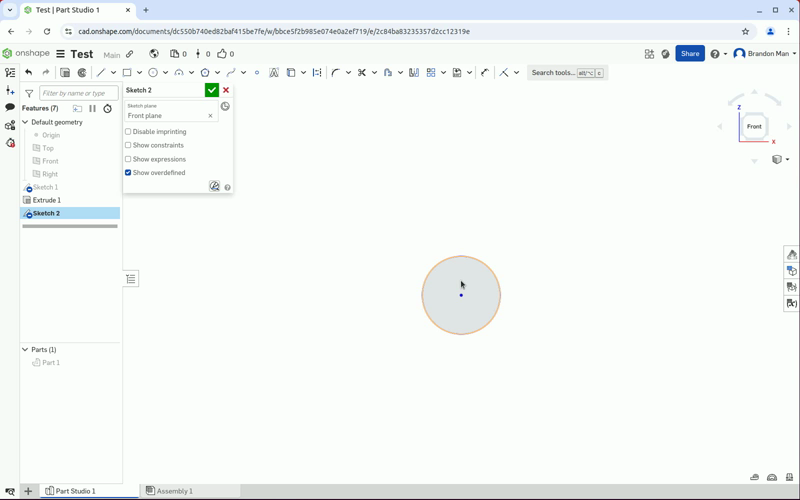
scroll(6)
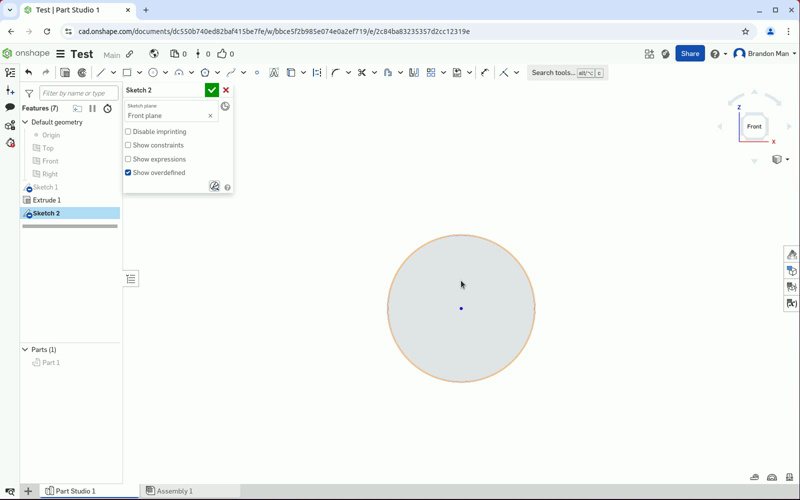
click(461, 280)
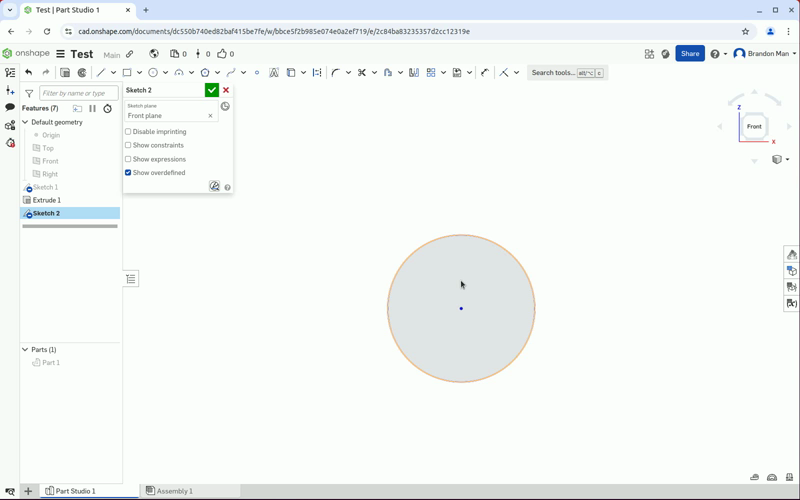
scroll(-6)
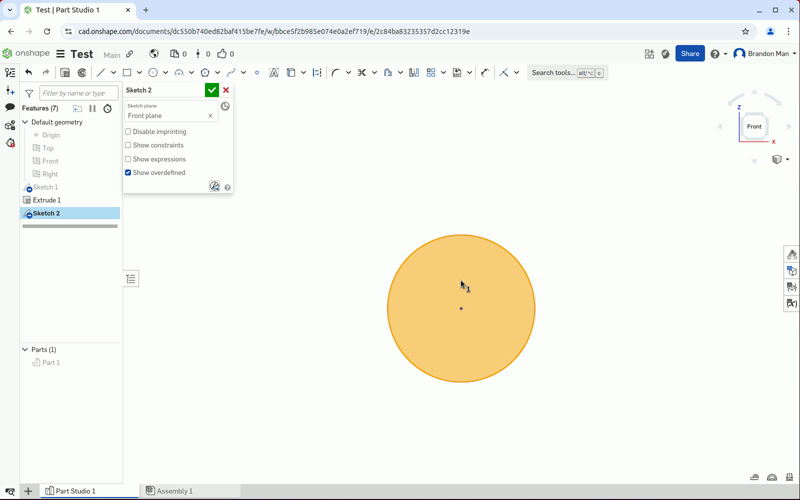
scroll(-6)
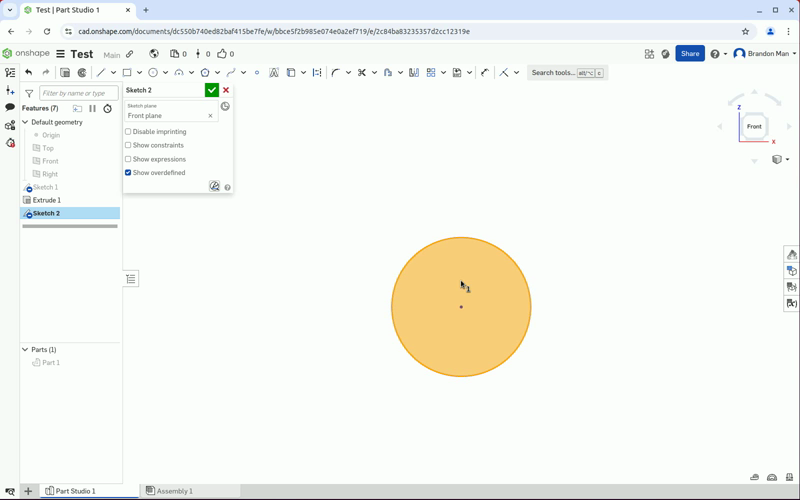
scroll(-6)
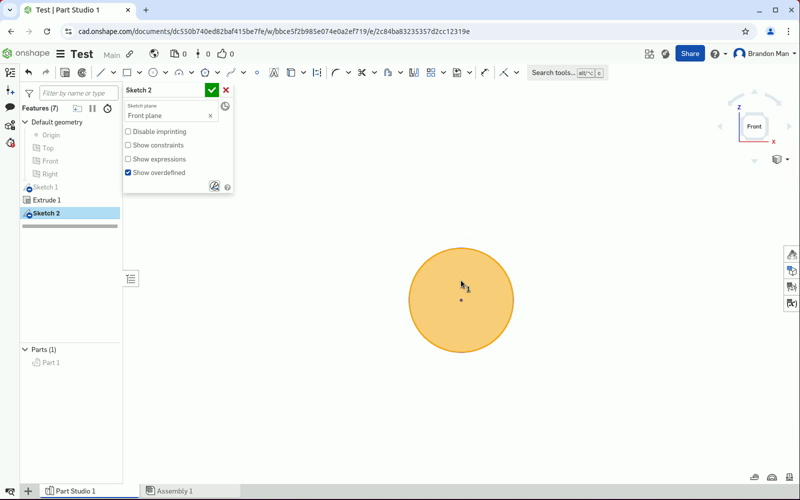
scroll(-6)
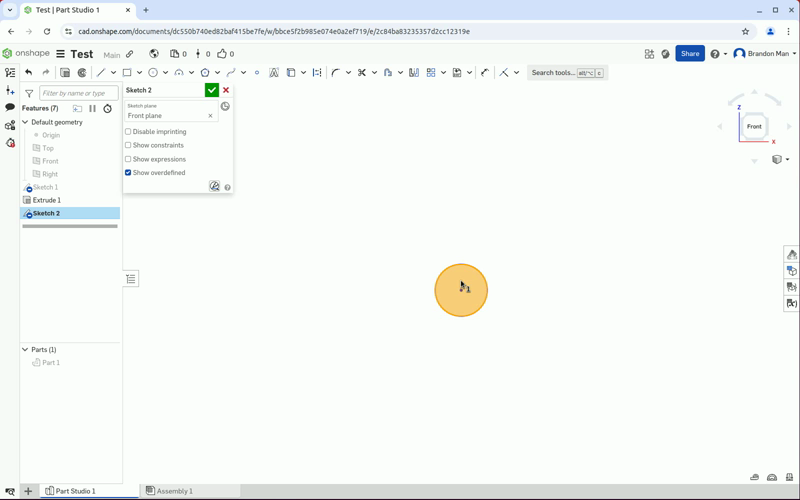
scroll(-6)
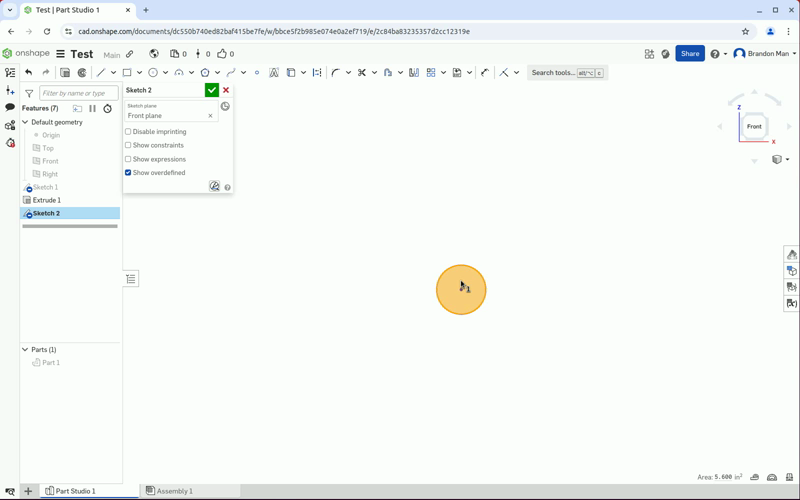
scroll(-6)
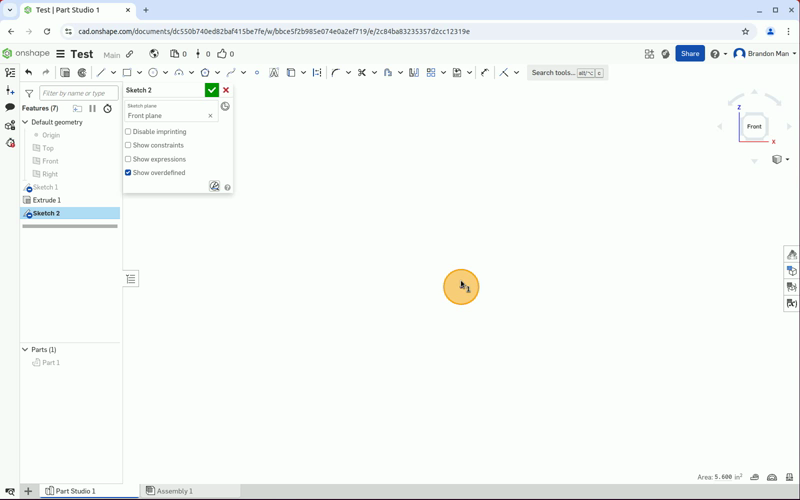
scroll(-6)
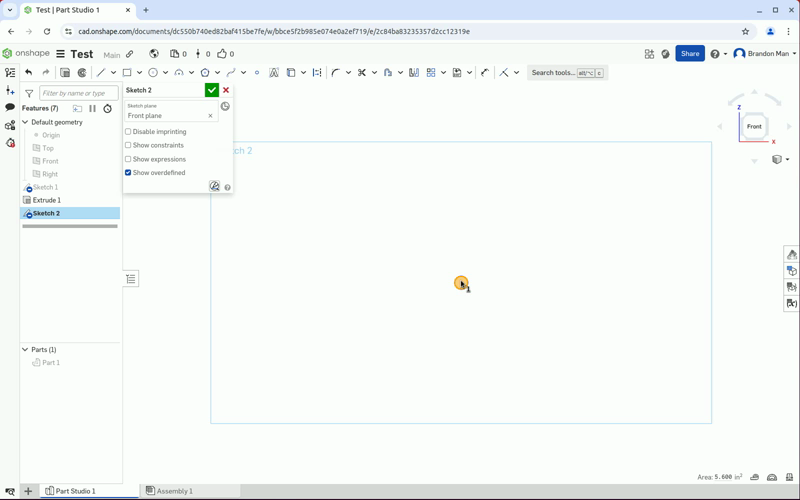
mouse_move(73, 352)
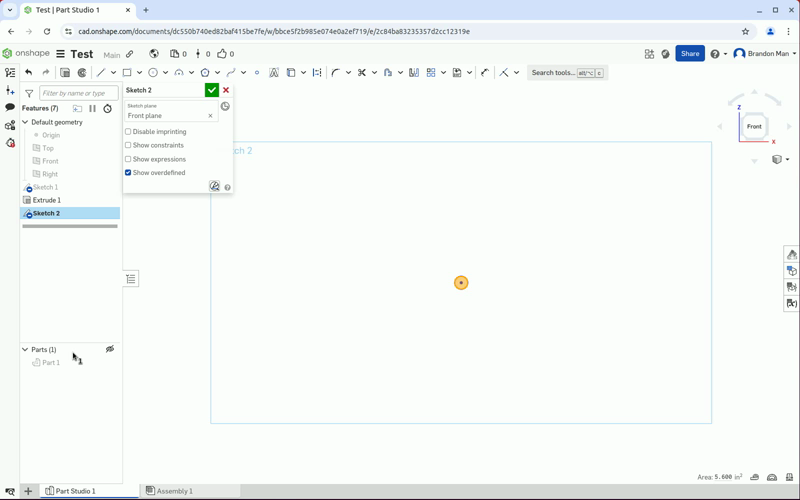
key(shift+y)
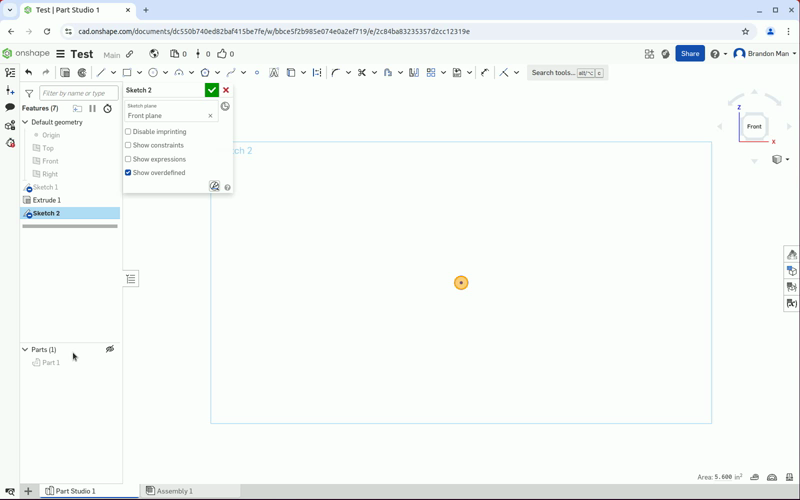
key(shift+e)
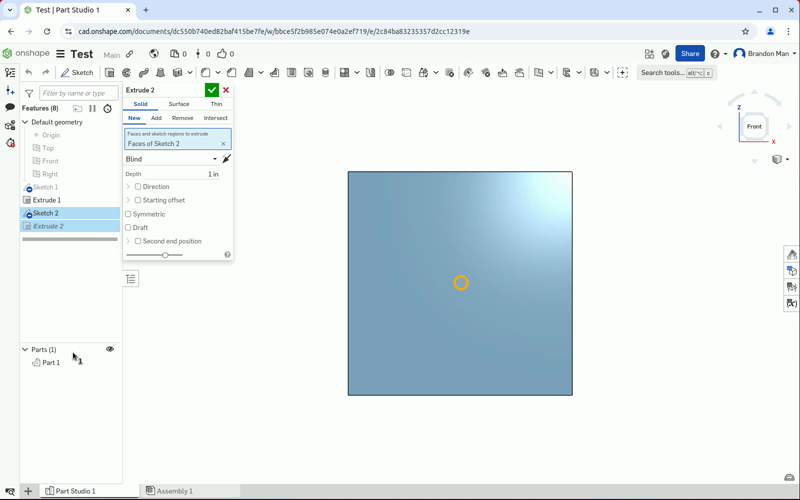
mouse_move(143, 106)
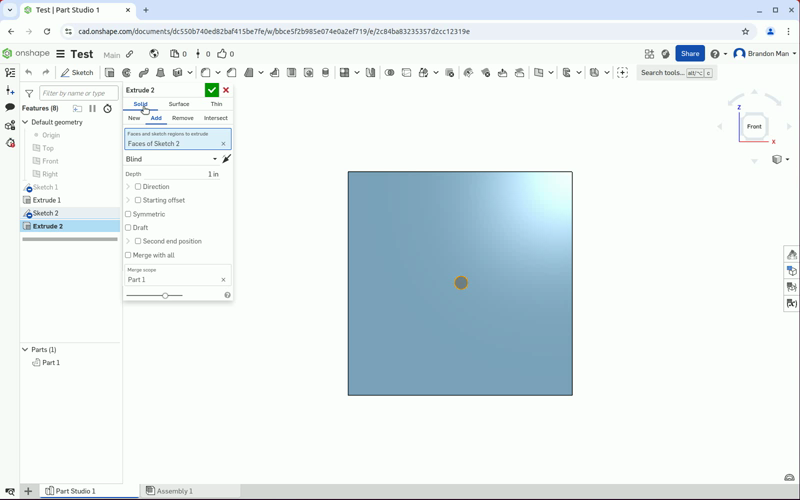
click(143, 106)
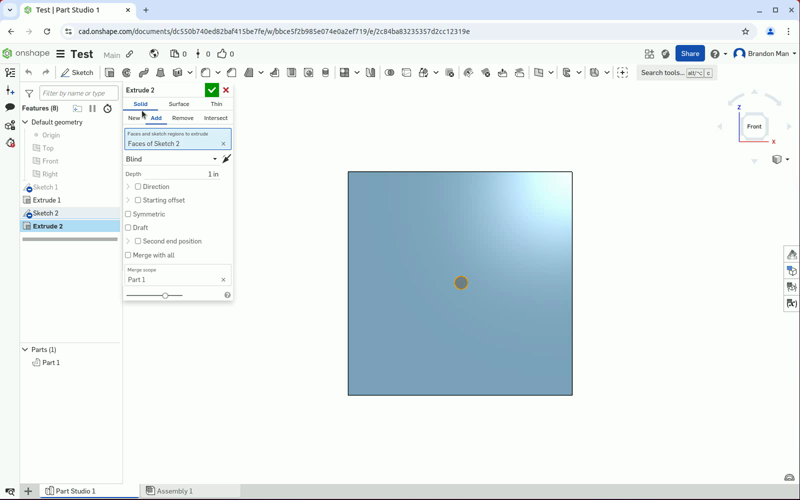
mouse_move(137, 120)
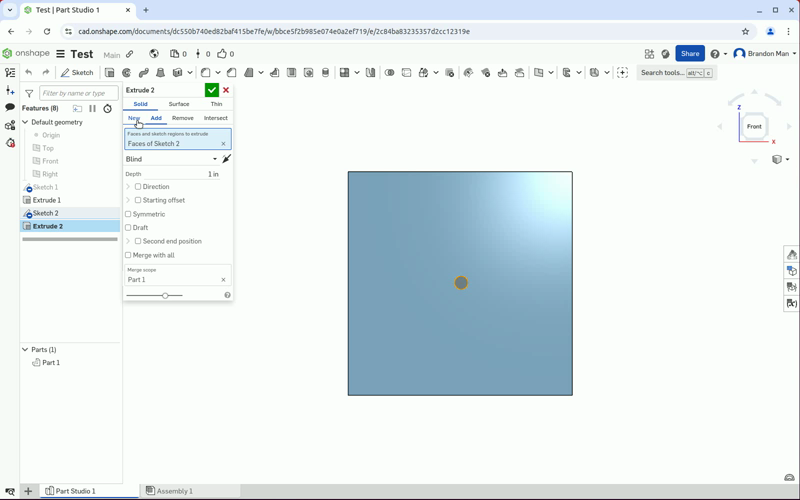
click(137, 120)
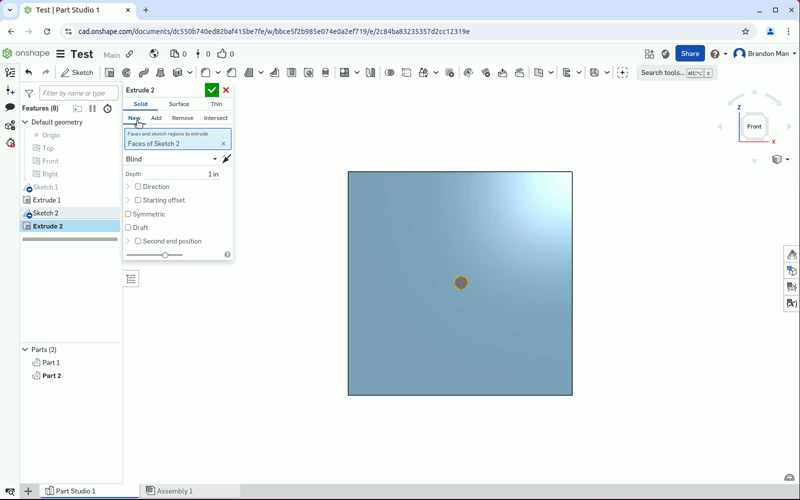
key(tab, 4)
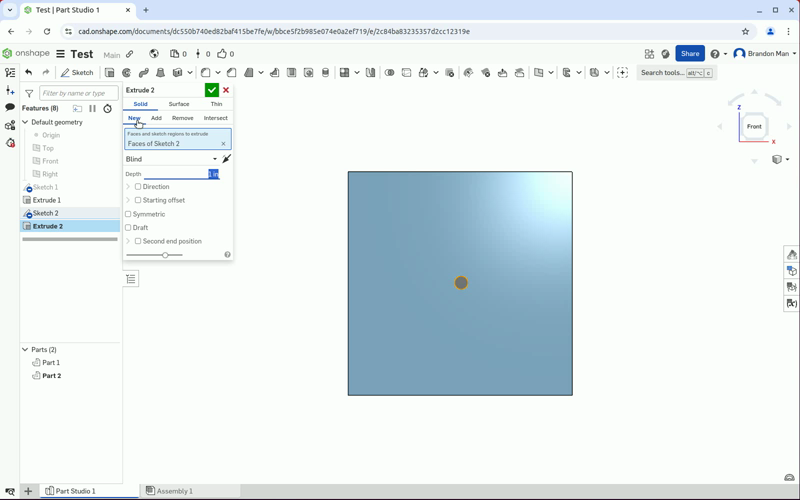
text(4.574)
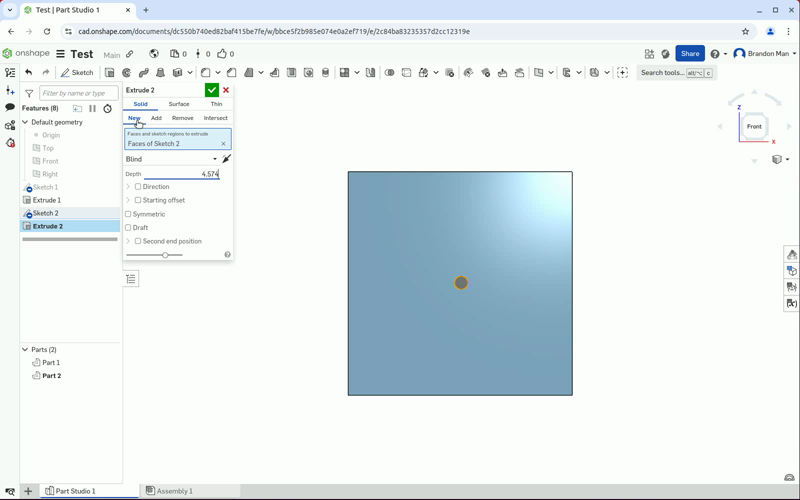
key(enter)
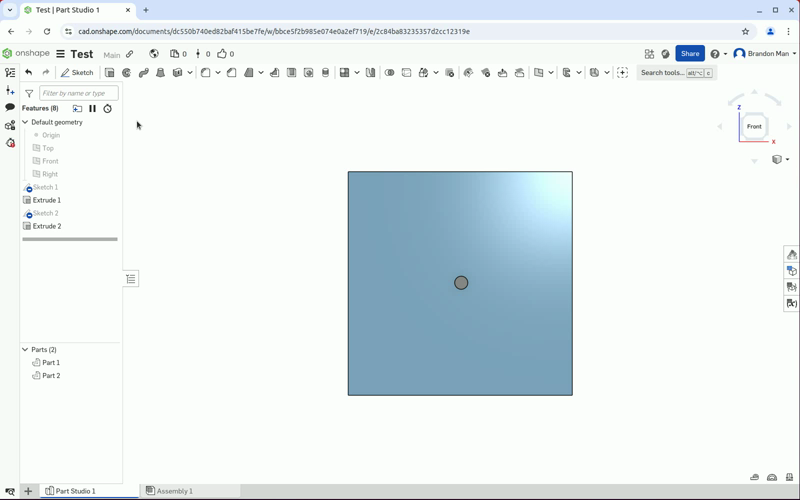
key(shift+h)
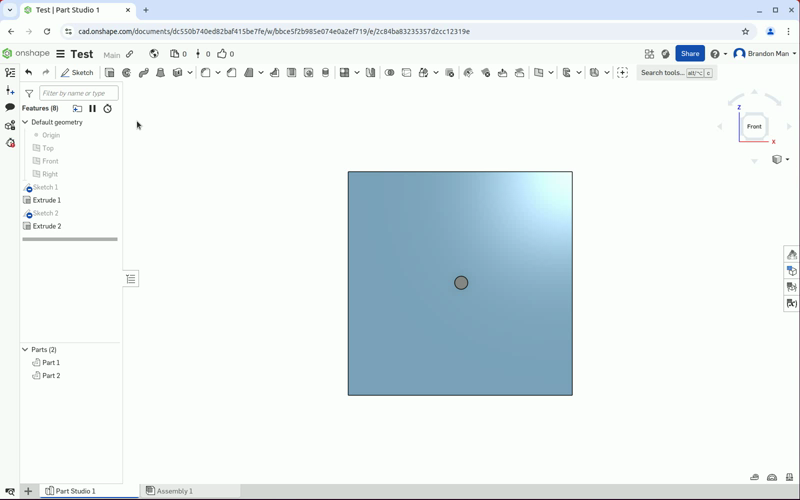
key(shift+h)
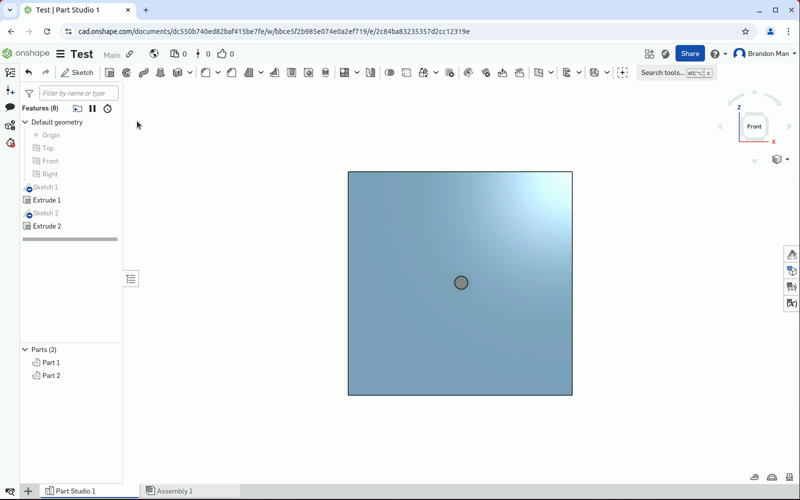
mouse_move(73, 189)
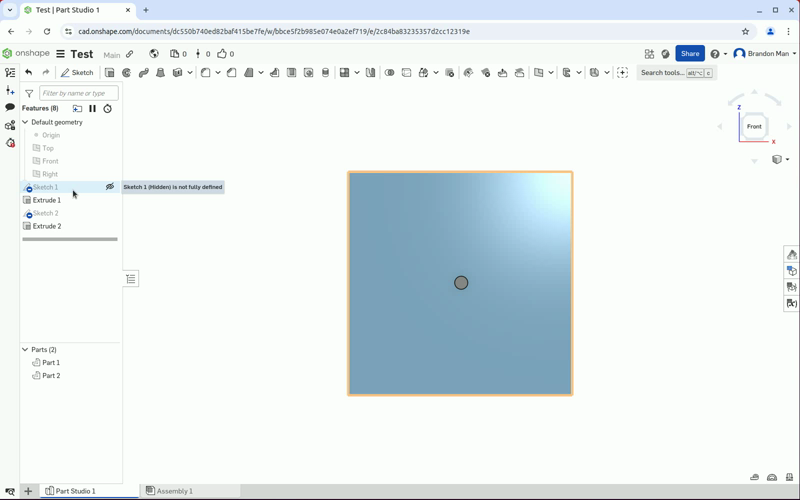
click(73, 189)
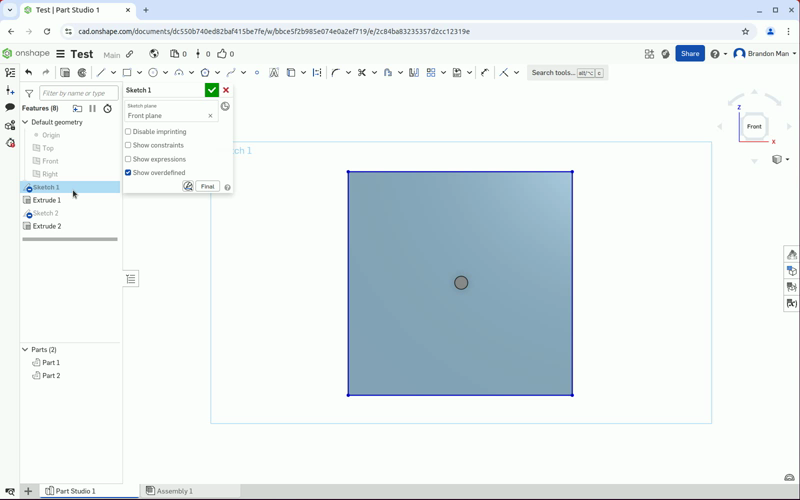
mouse_move(229, 92)
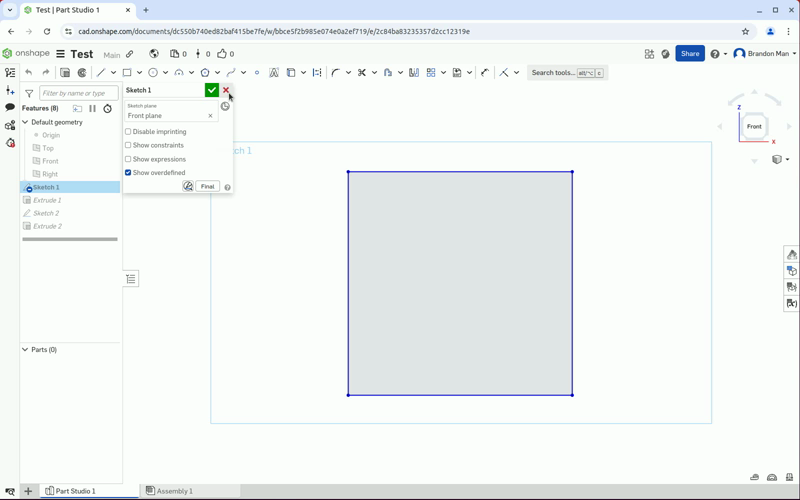
click(229, 92)
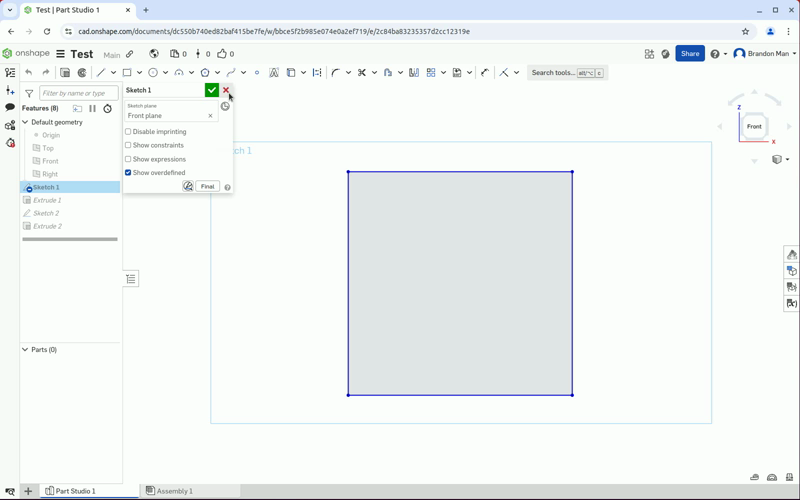
key(shift+s)
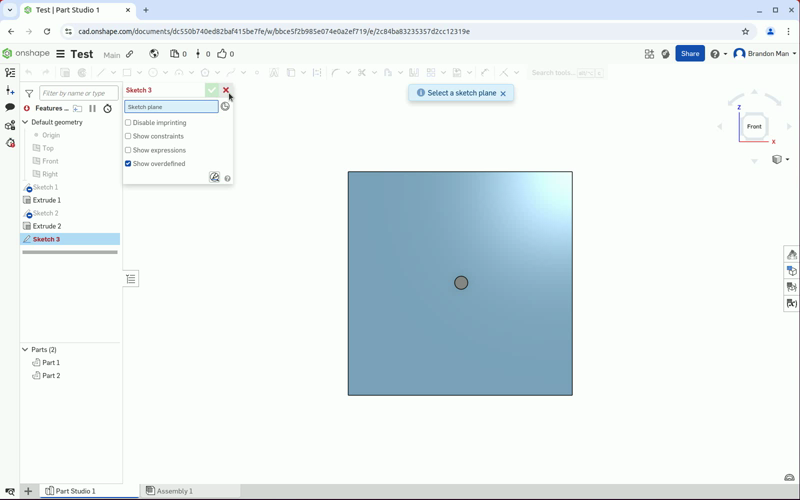
mouse_move(73, 163)
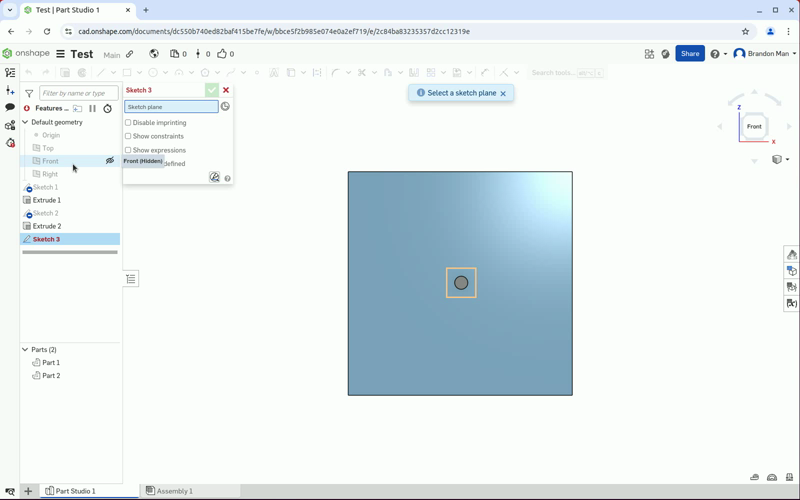
click(73, 163)
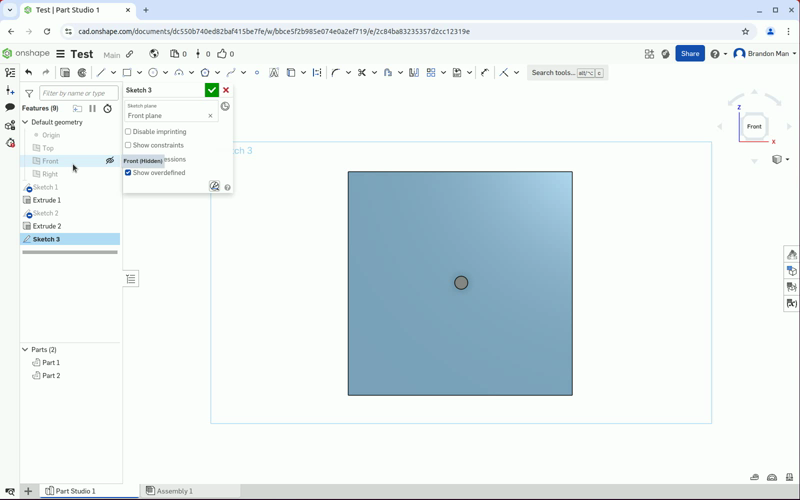
mouse_move(73, 352)
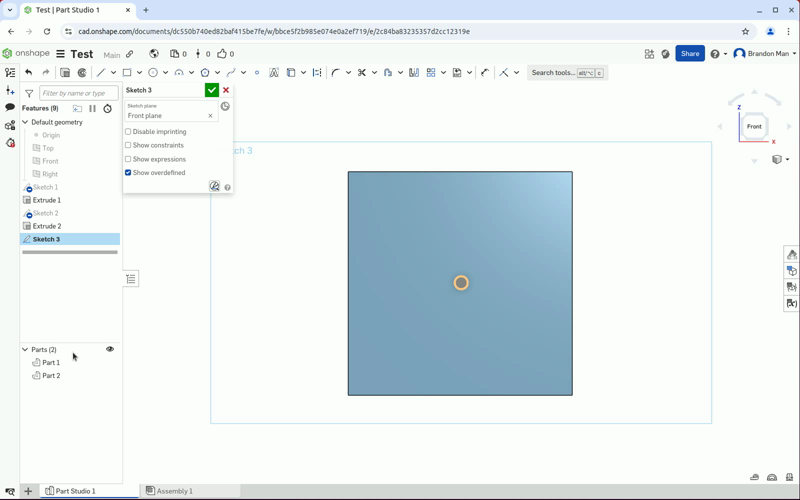
key(y)
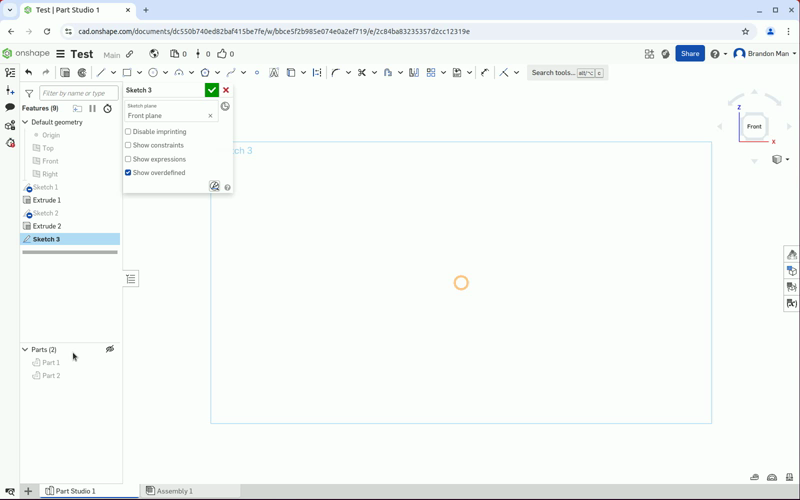
key(c)
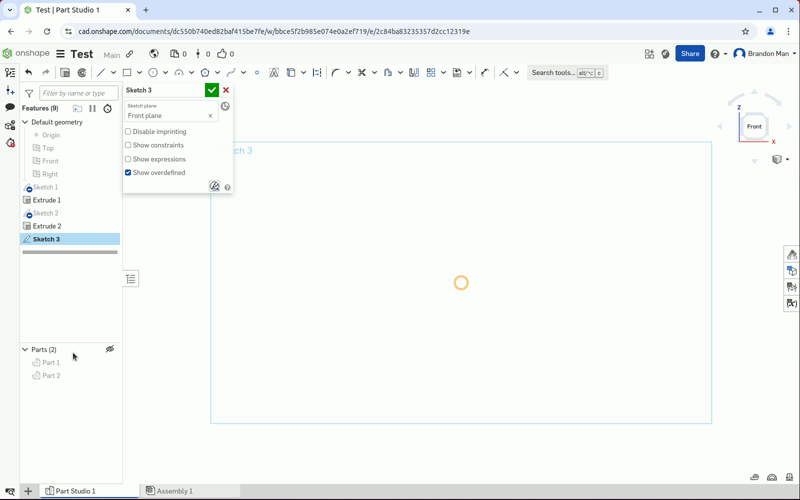
key_down(shift)
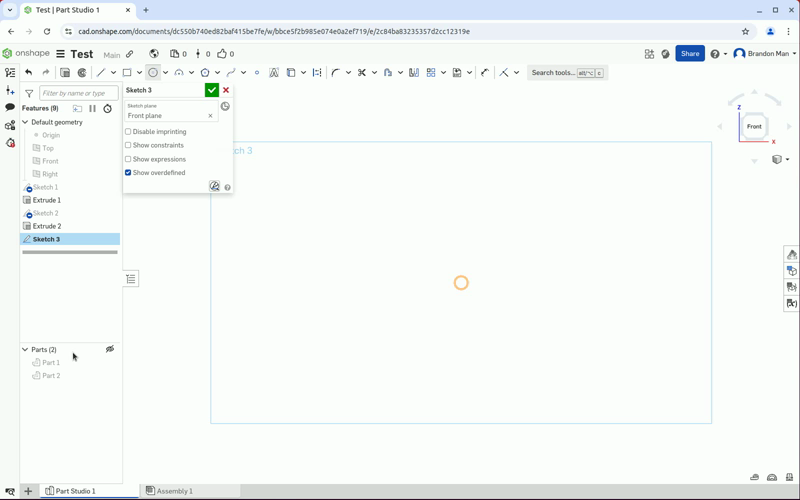
mouse_move(461, 226)
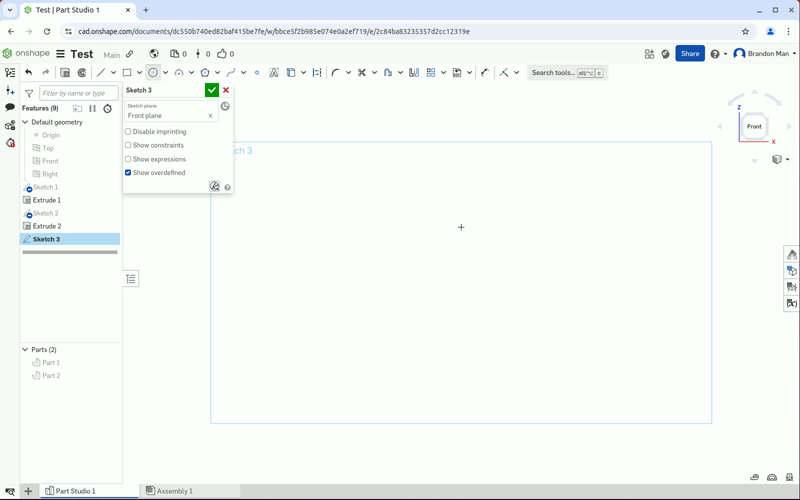
click(461, 226)
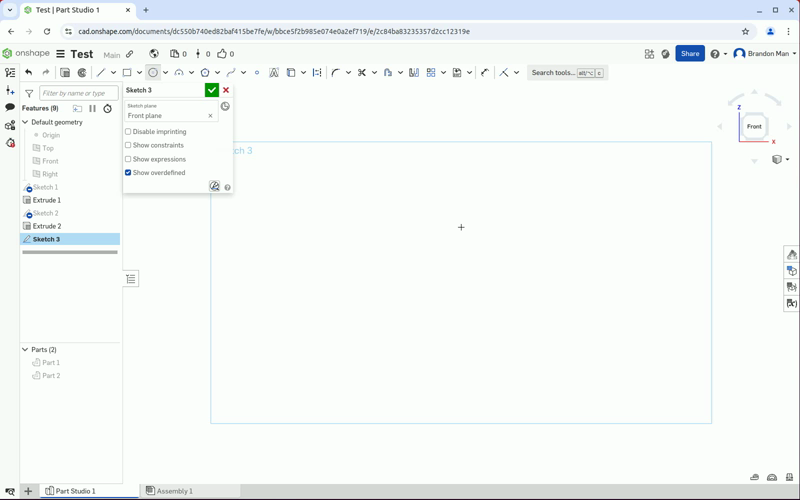
key_up(shift)
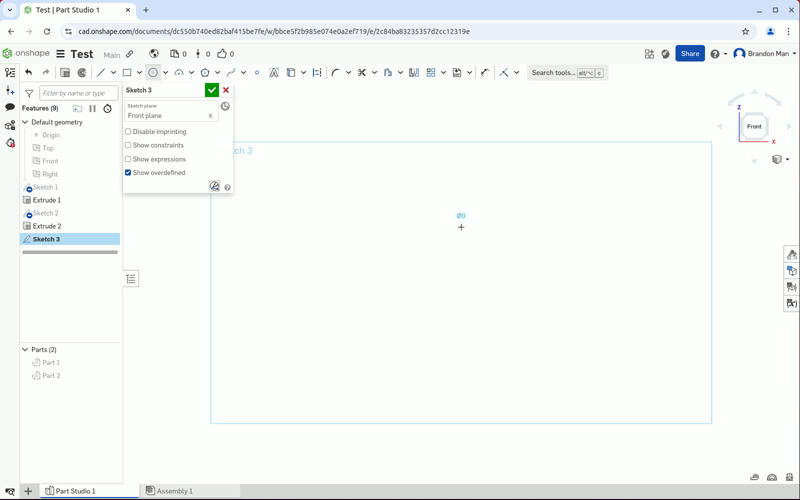
mouse_move(467, 226)
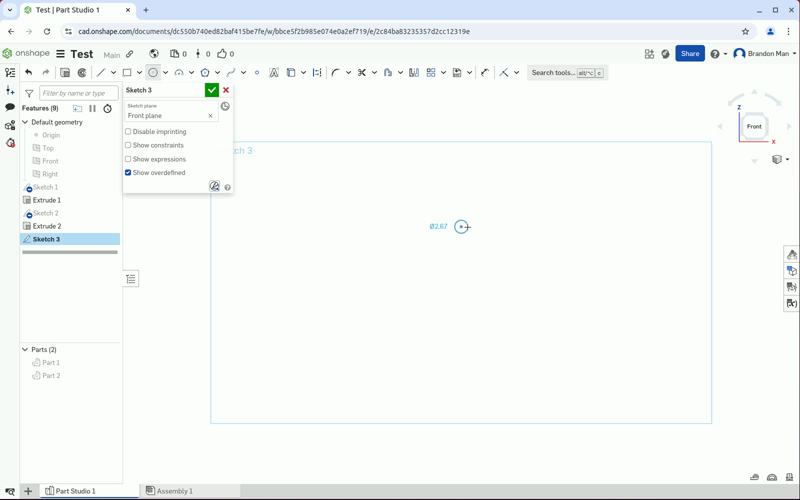
click(467, 226)
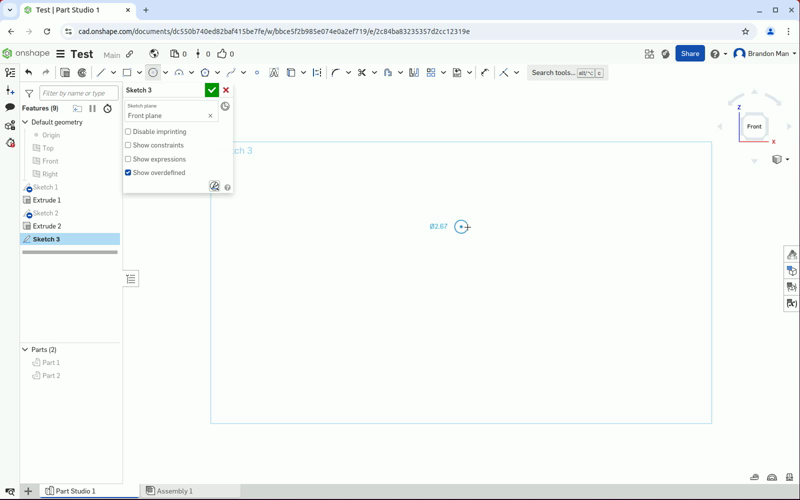
key(esc)
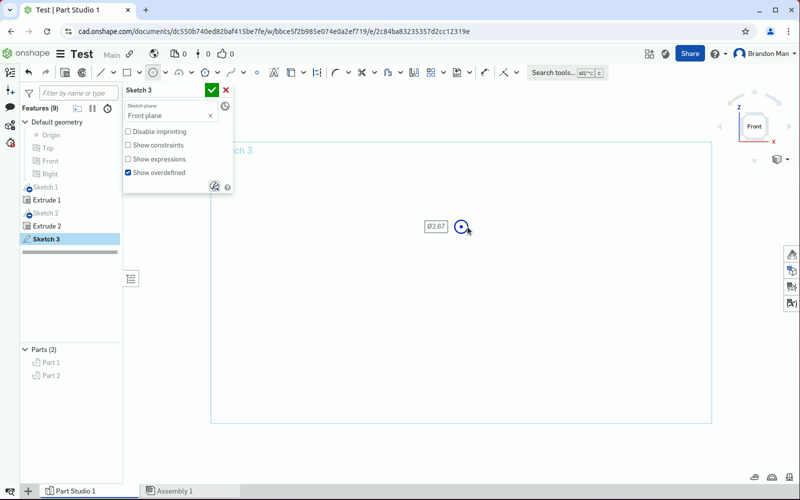
mouse_move(463, 223)
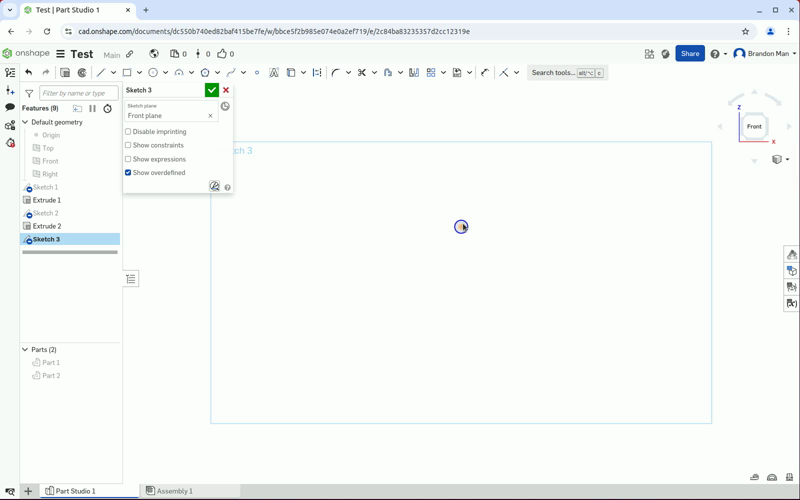
scroll(6)
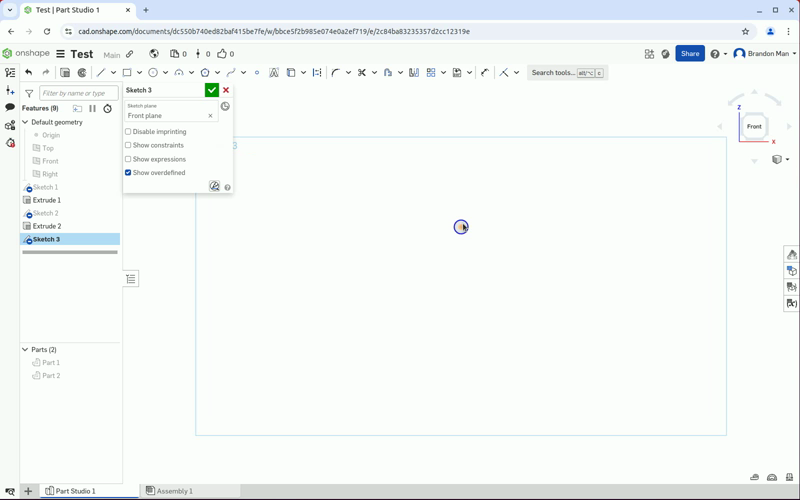
scroll(6)
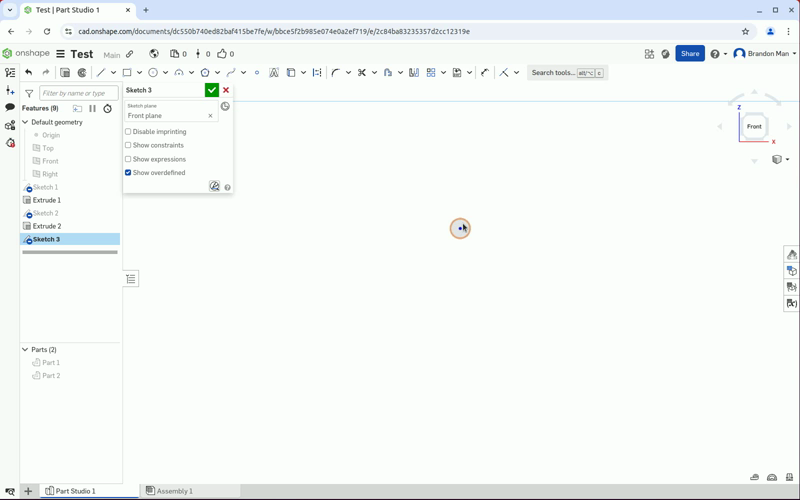
scroll(6)
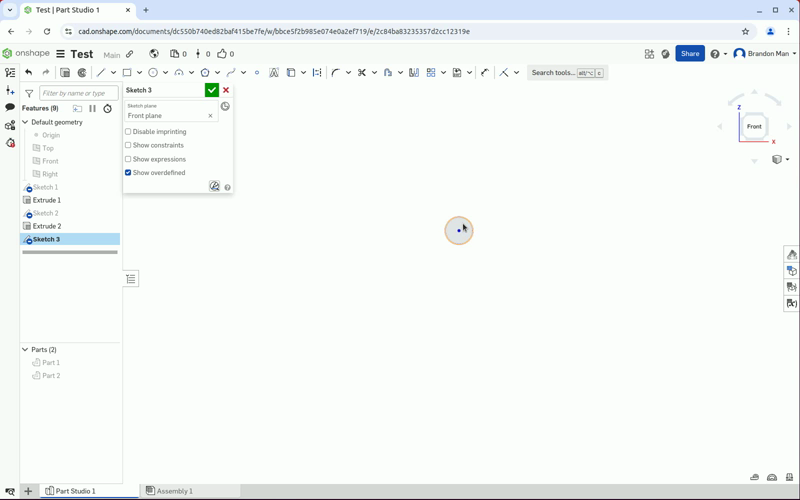
scroll(6)
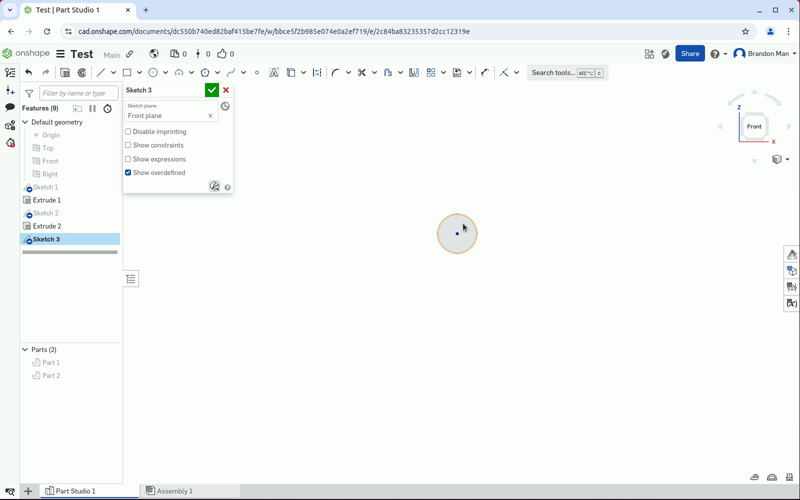
scroll(6)
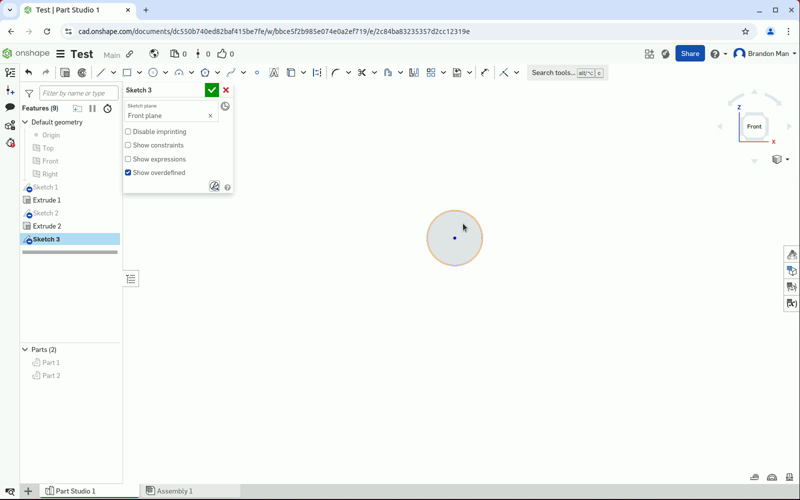
scroll(6)
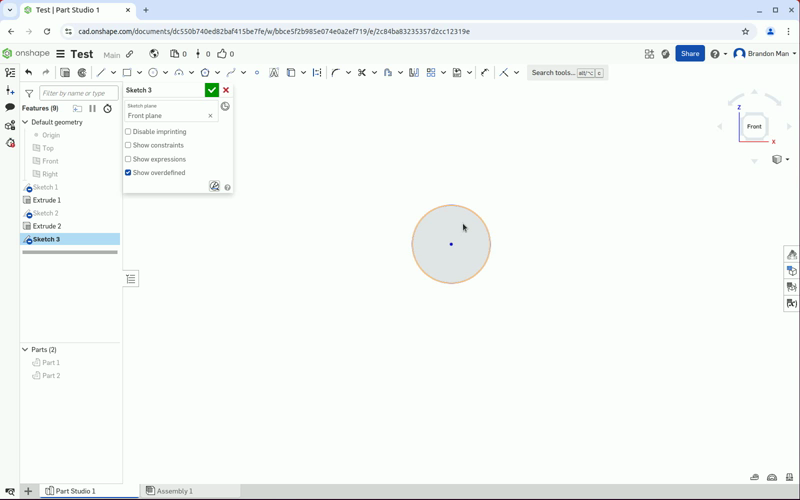
scroll(6)
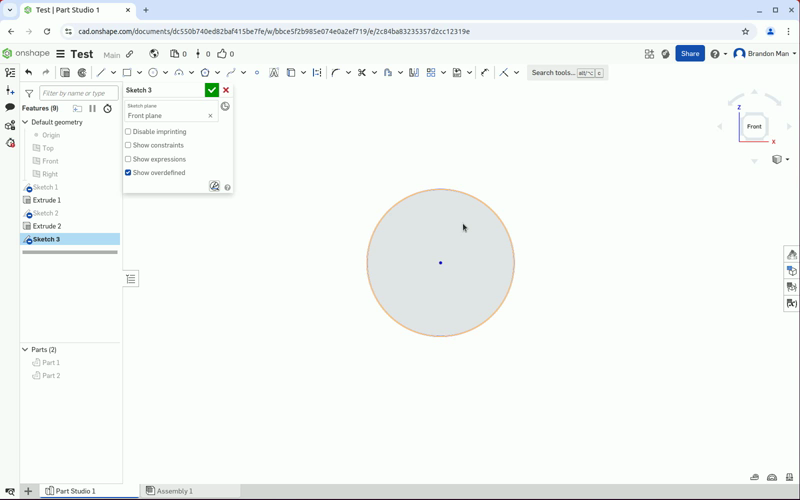
click(463, 223)
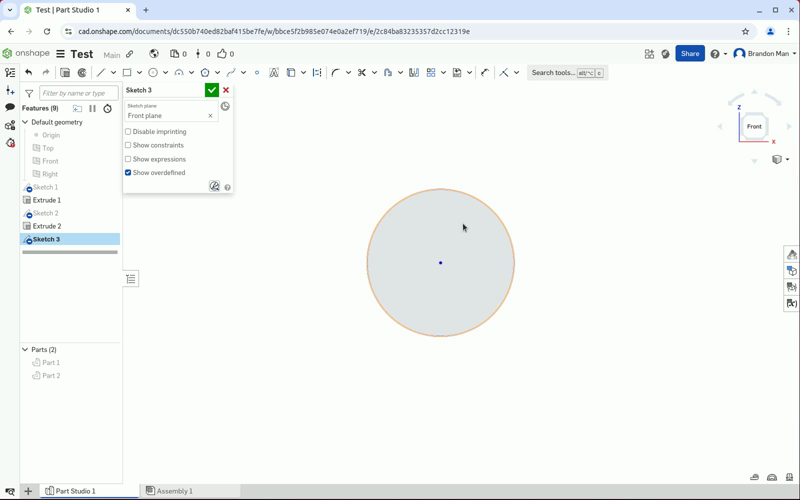
scroll(-6)
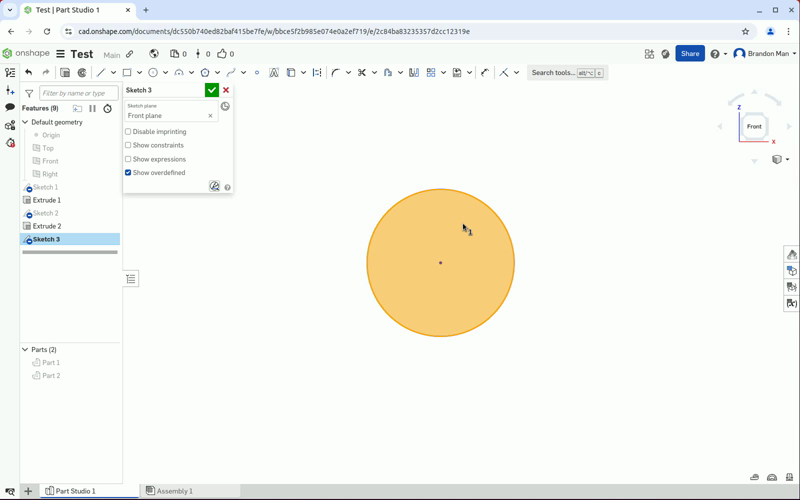
scroll(-6)
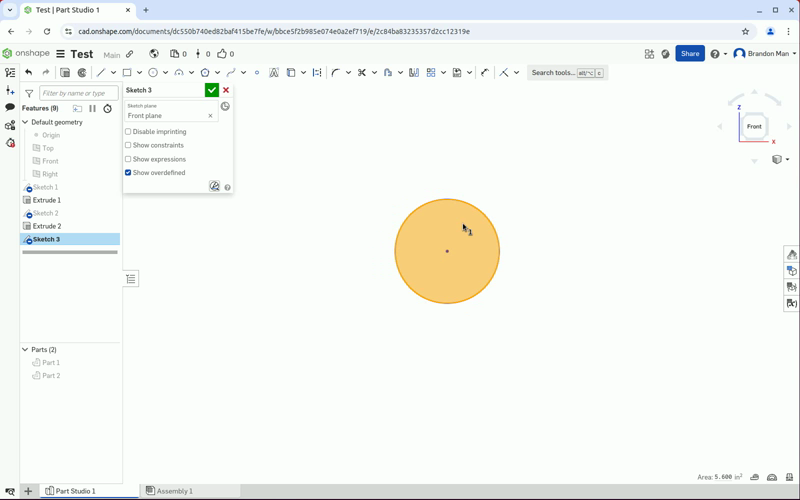
scroll(-6)
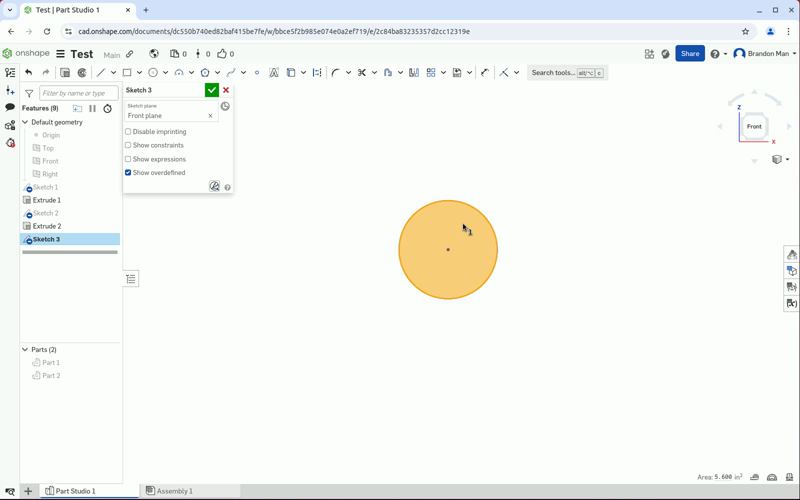
scroll(-6)
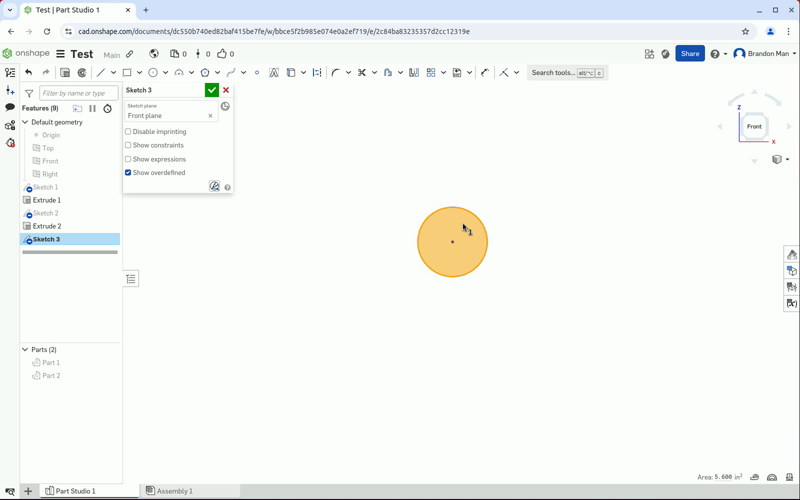
scroll(-6)
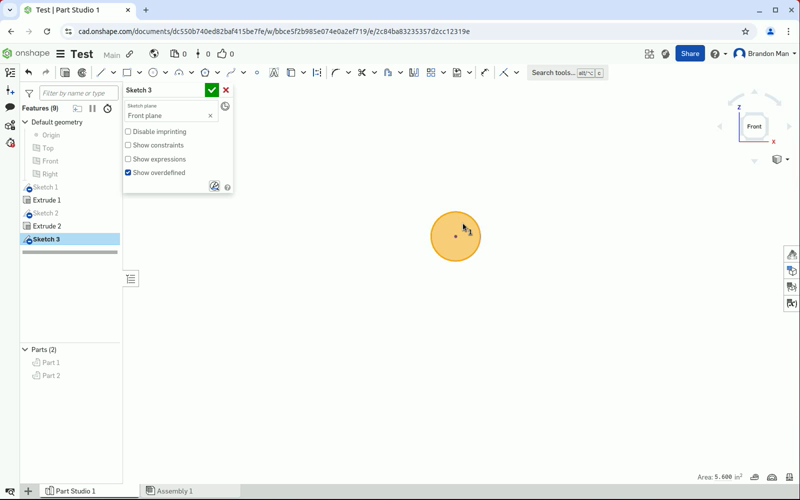
scroll(-6)
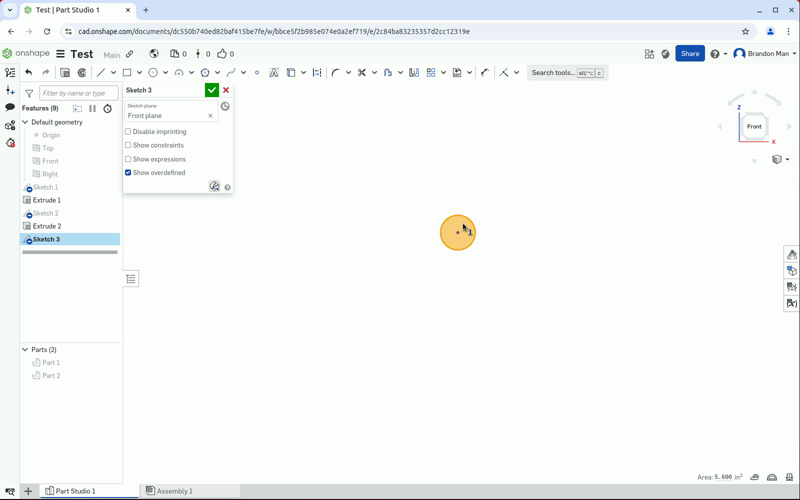
scroll(-6)
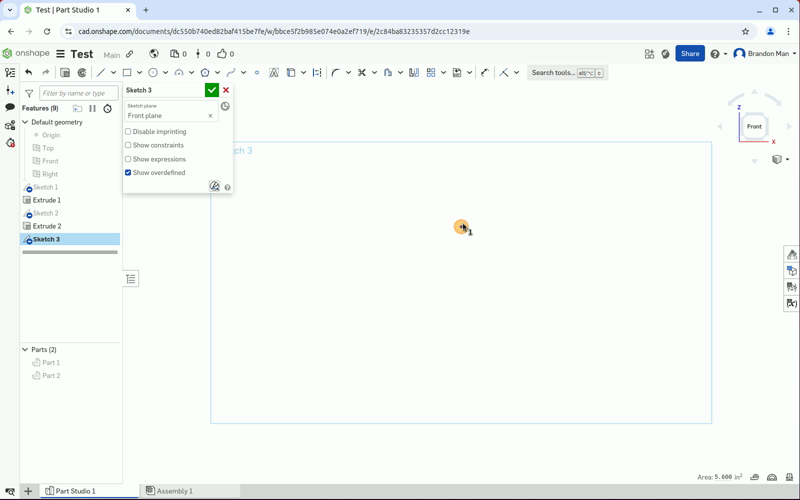
mouse_move(73, 352)
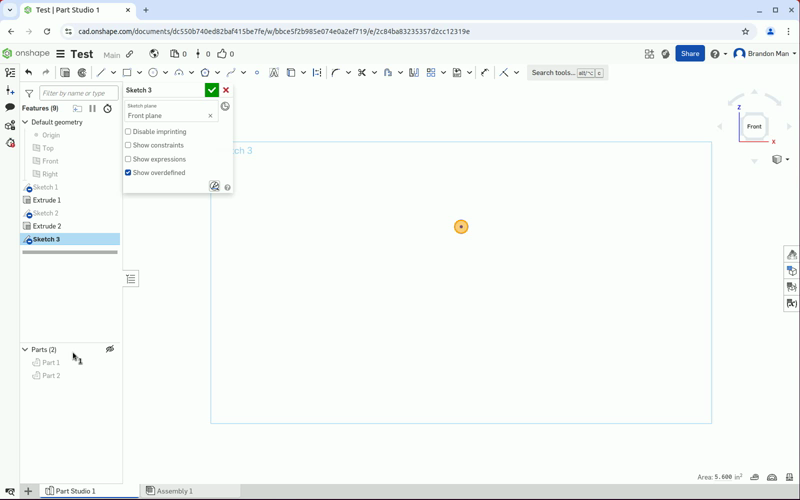
key(shift+y)
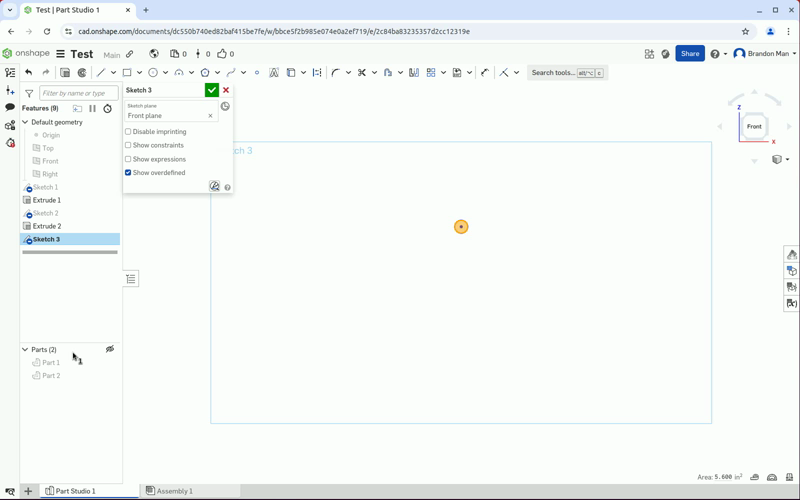
key(shift+e)
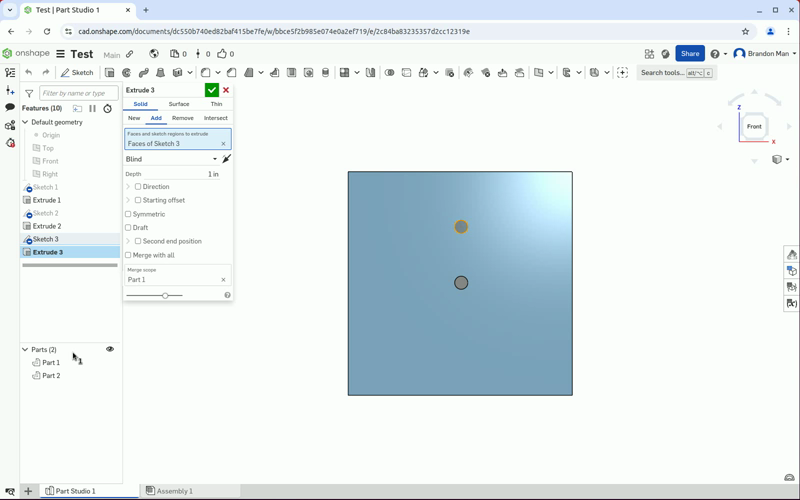
mouse_move(143, 106)
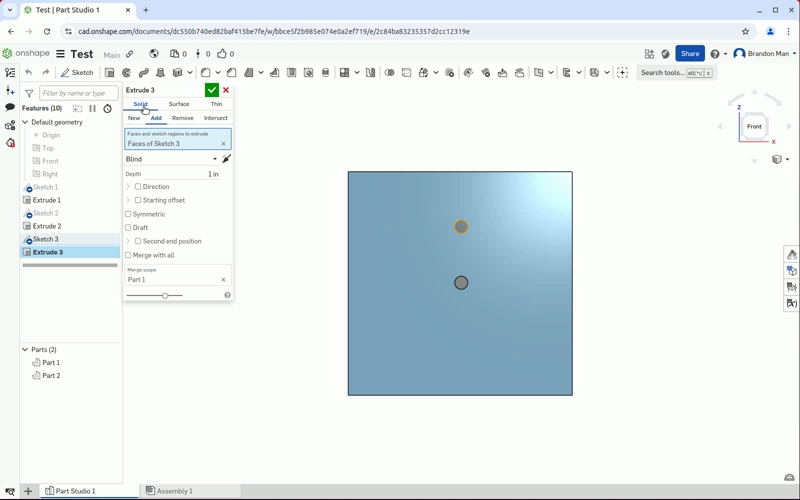
click(143, 106)
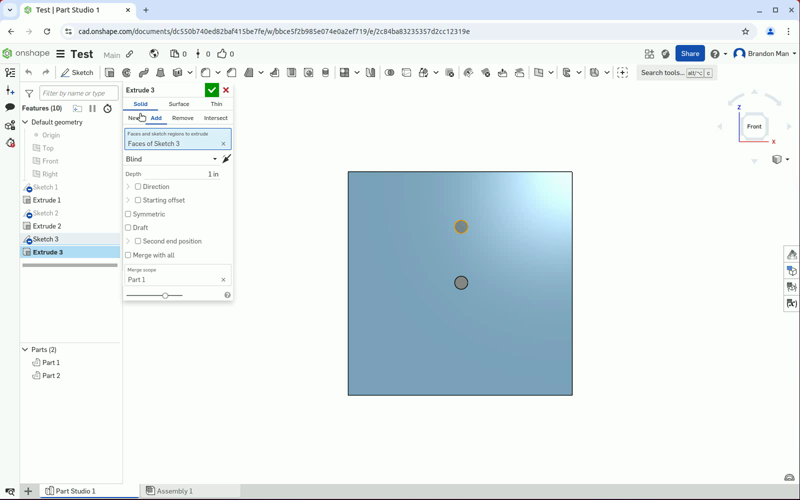
mouse_move(137, 120)
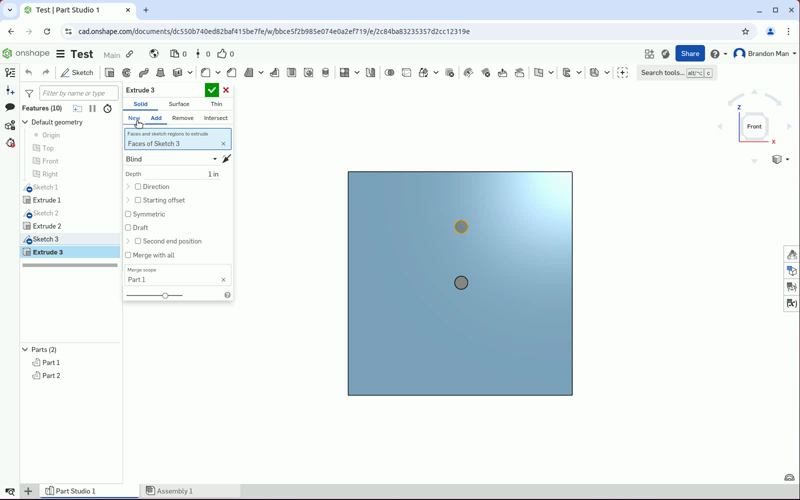
click(137, 120)
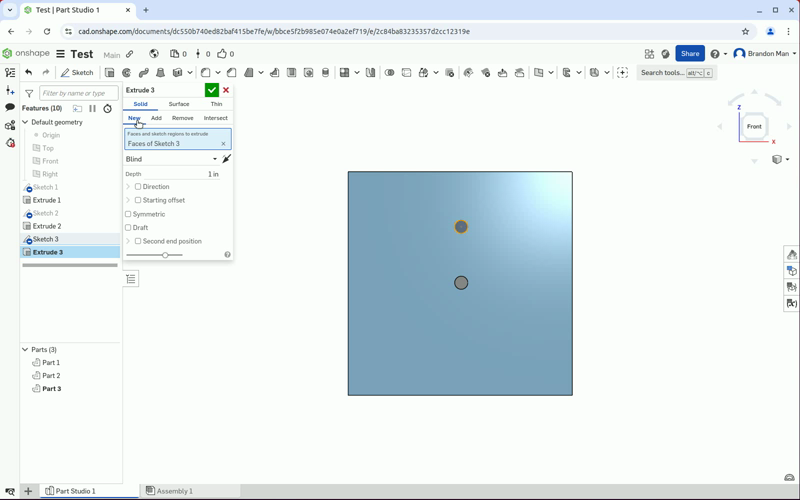
key(tab, 4)
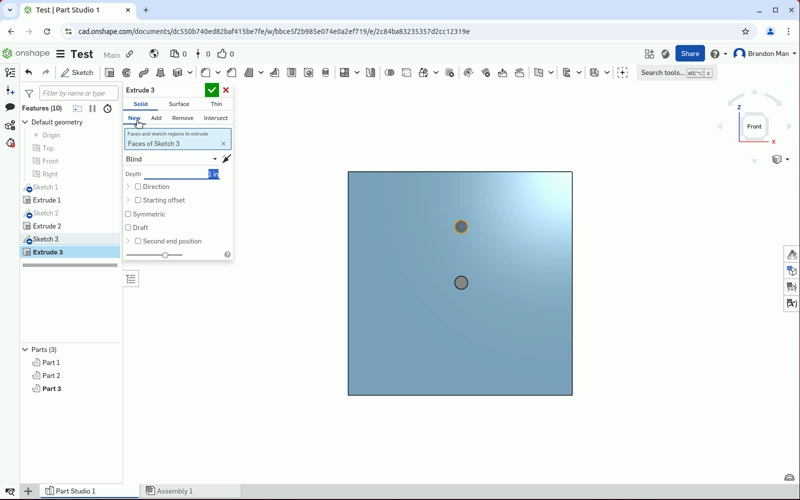
text(4.574)
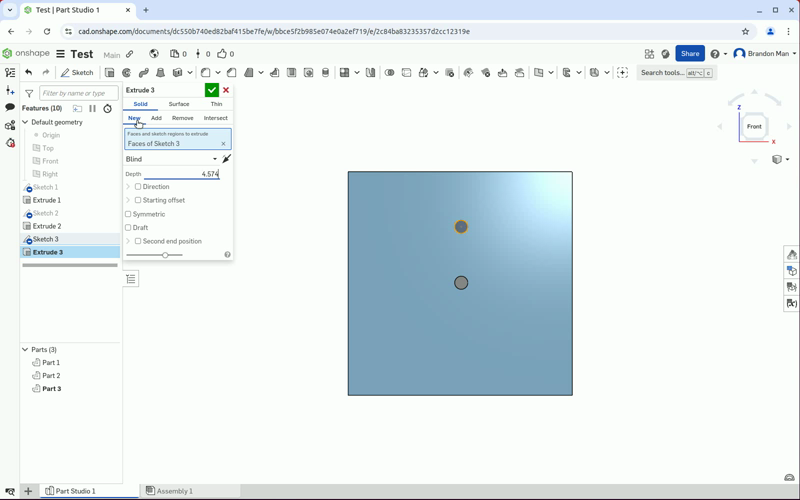
key(enter)
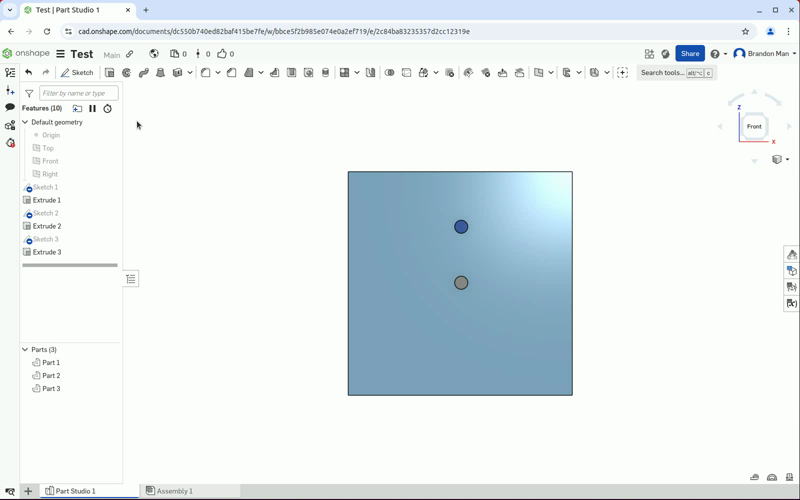
key(shift+h)
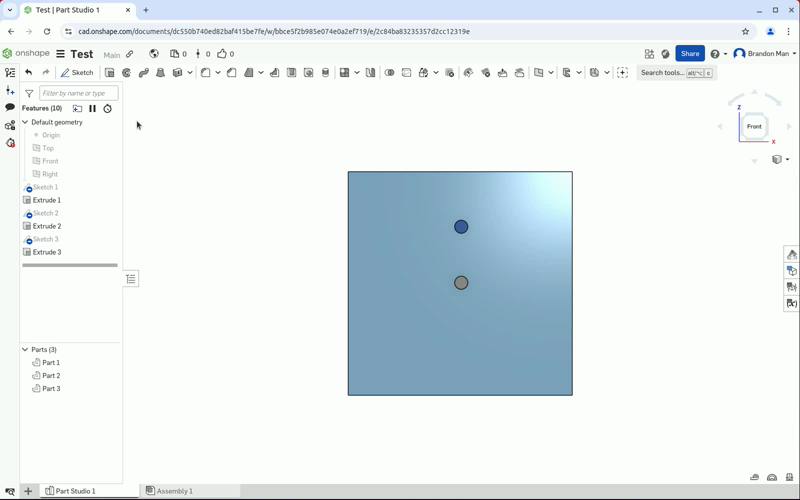
key(shift+h)
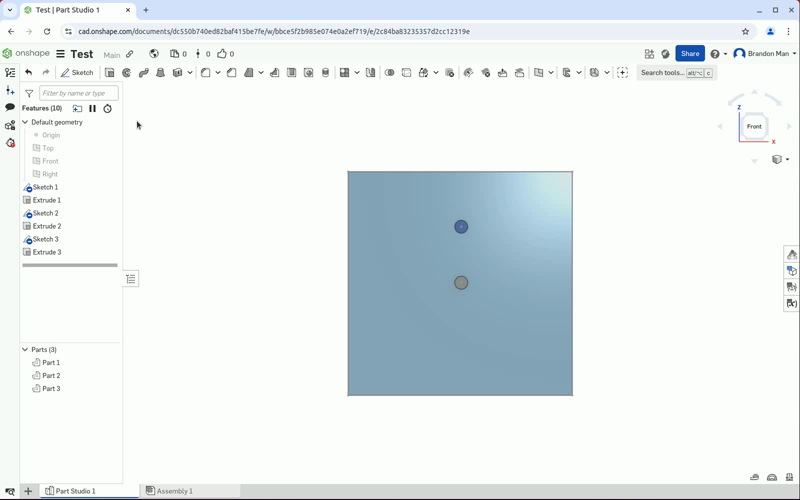
key(shift+7)
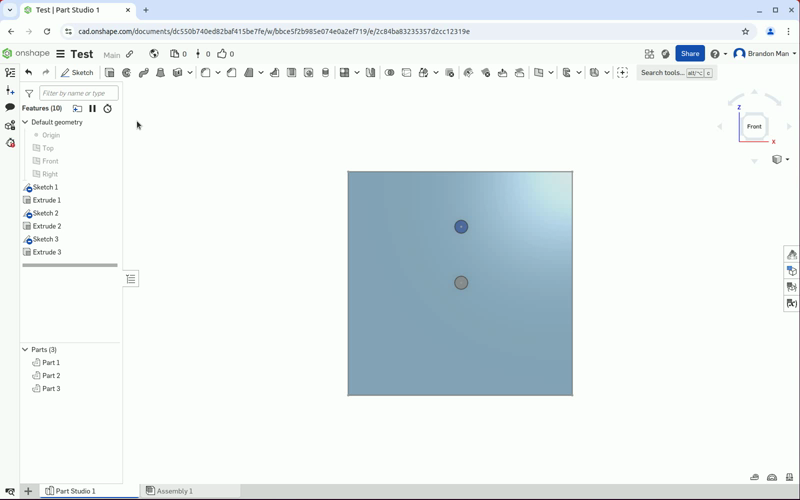
key(left, 2)
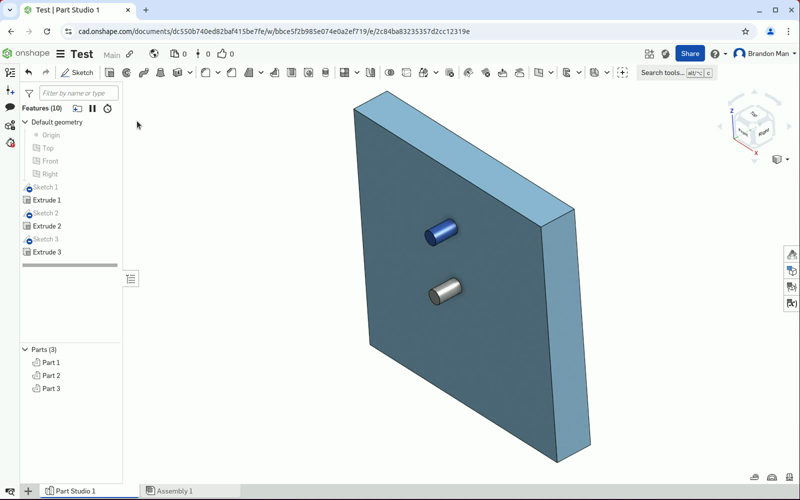
key(down, 2)
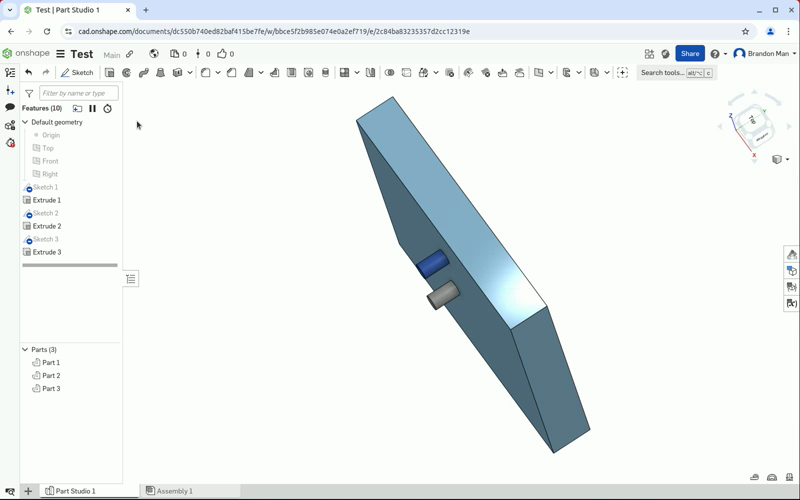
key(up, 2)
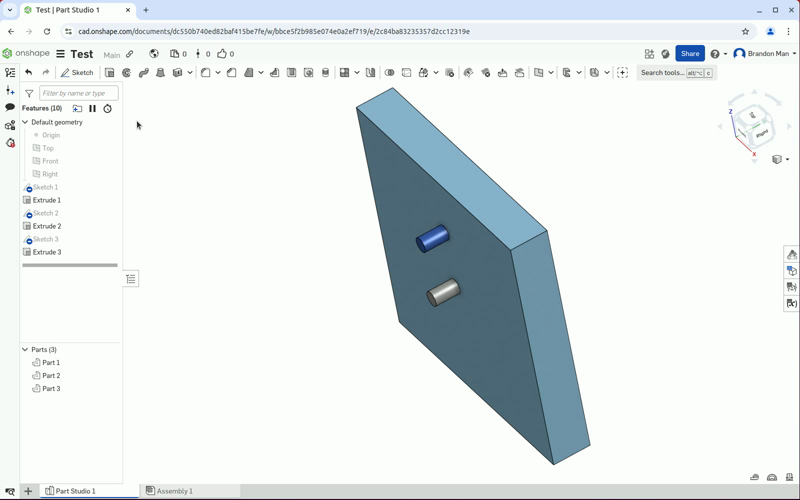
key(right, 2)
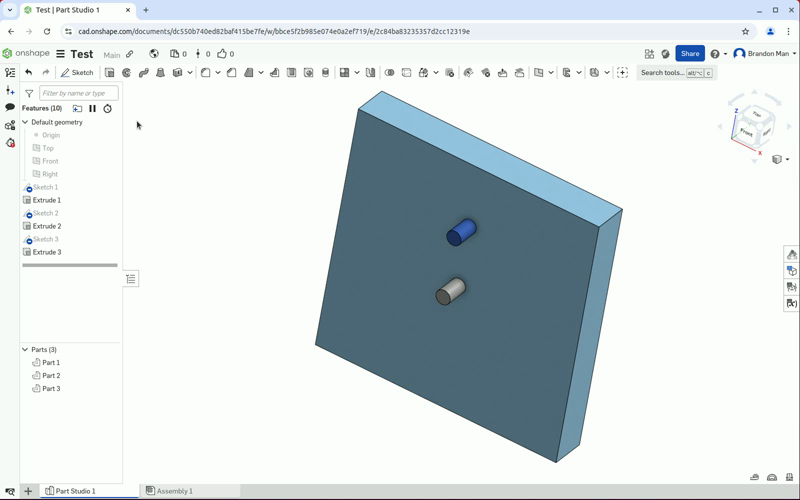
mouse_move(73, 189)
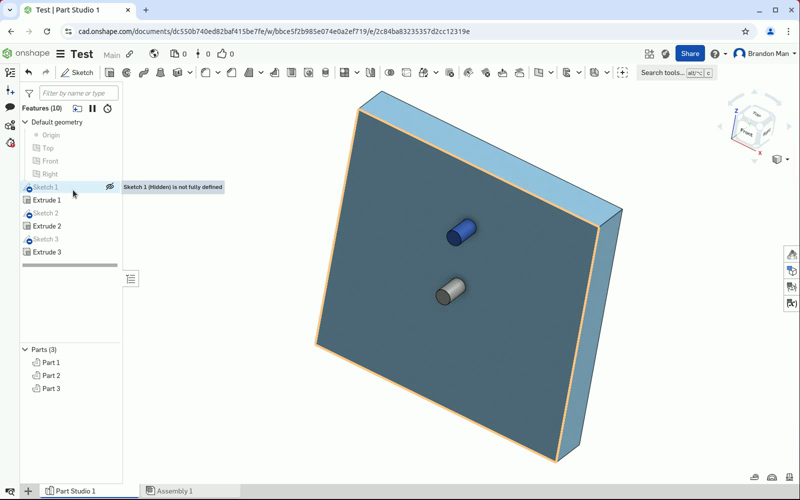
click(73, 189)